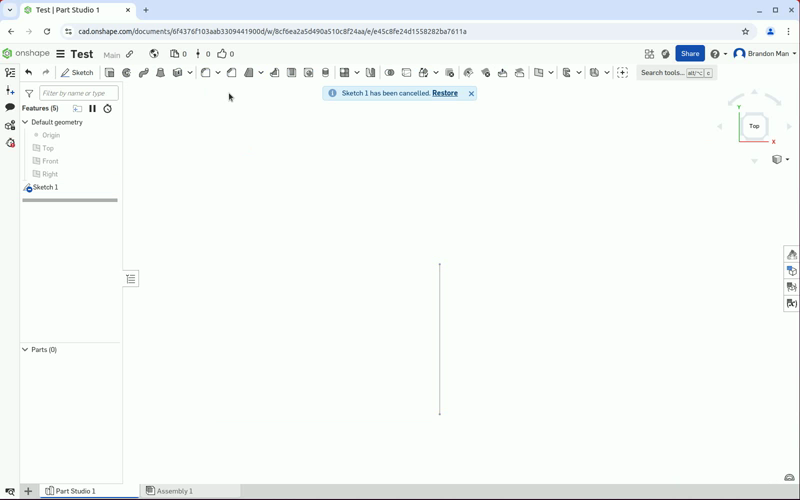
key(shift+h)
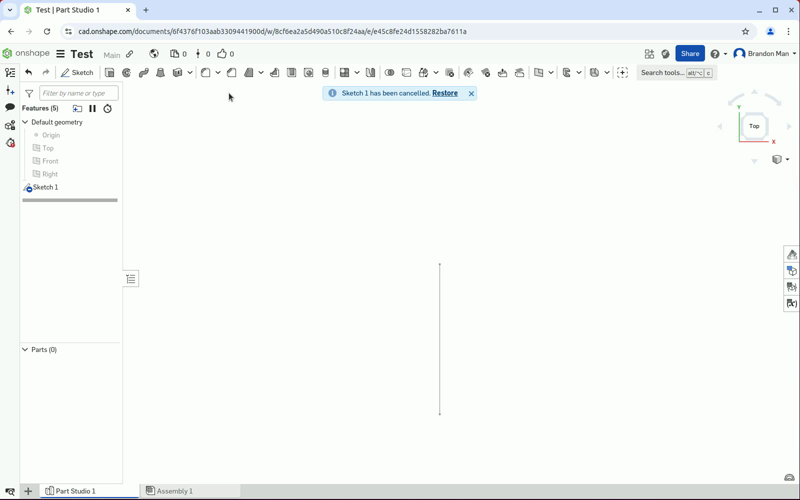
key(shift+s)
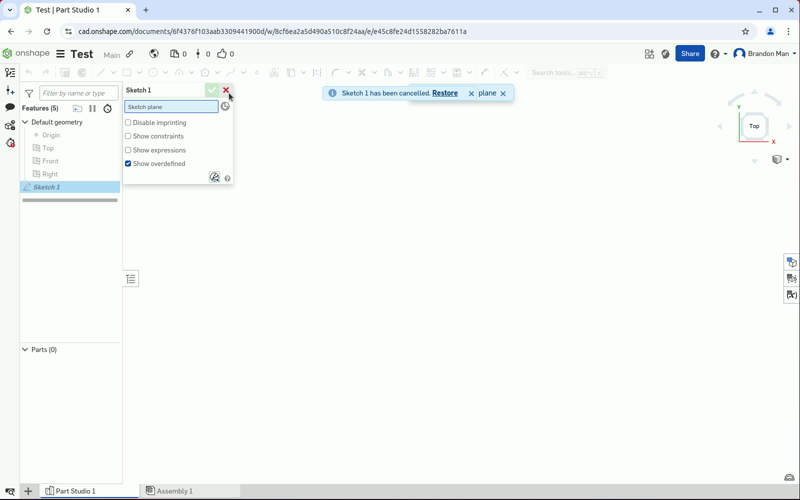
mouse_move(73, 150)
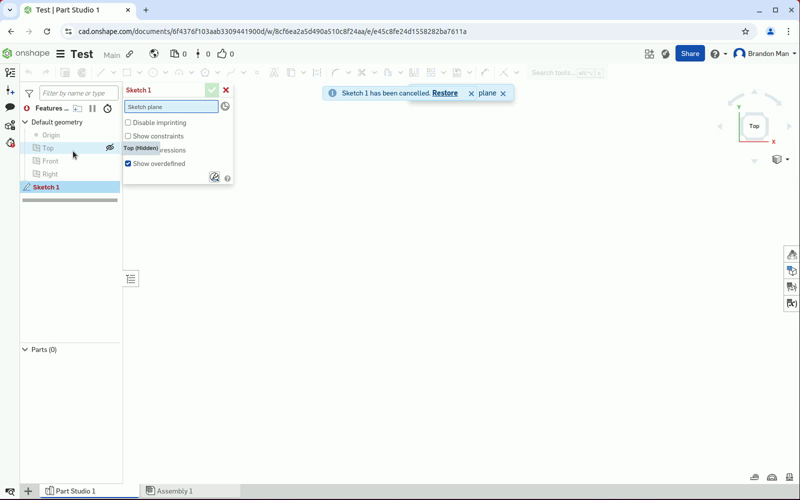
click(73, 150)
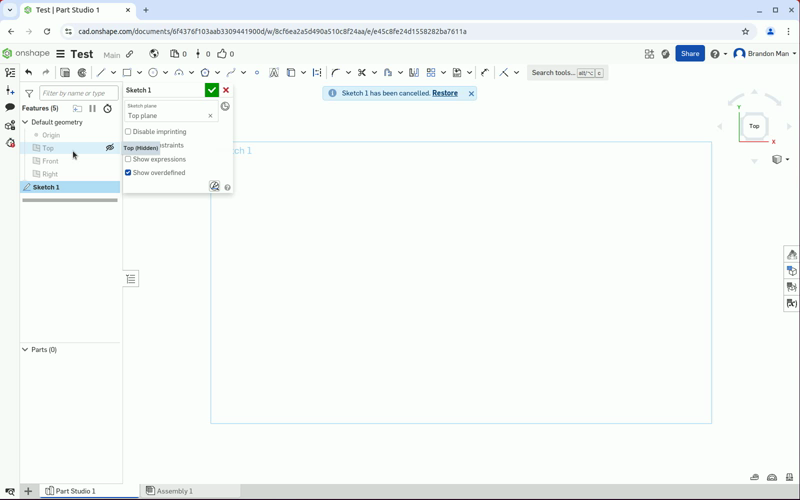
mouse_move(73, 352)
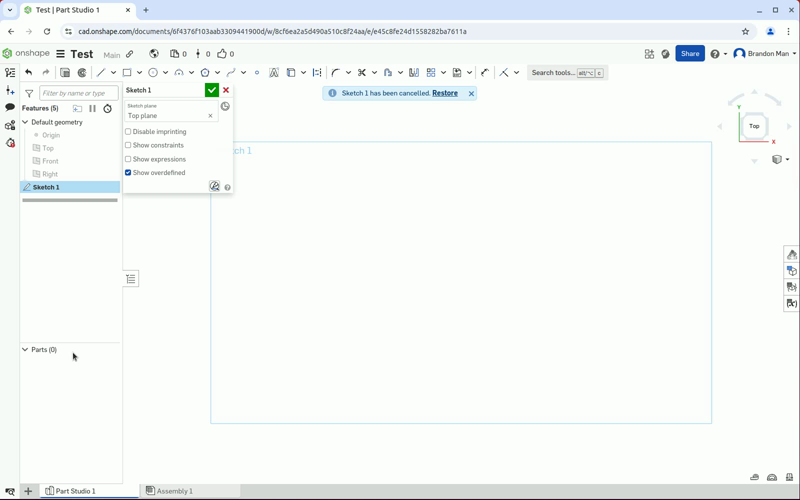
key(y)
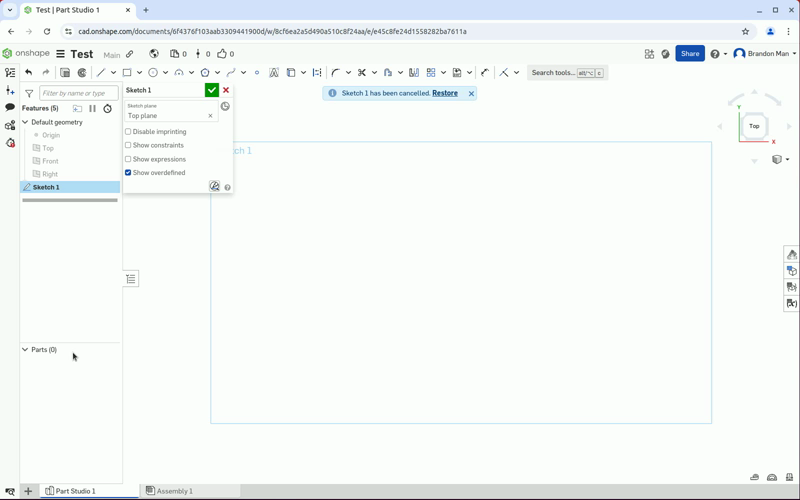
key(l)
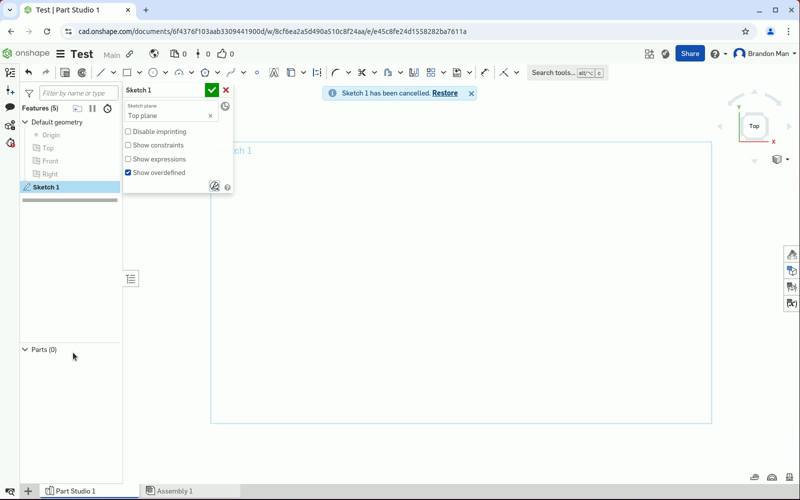
key_down(shift)
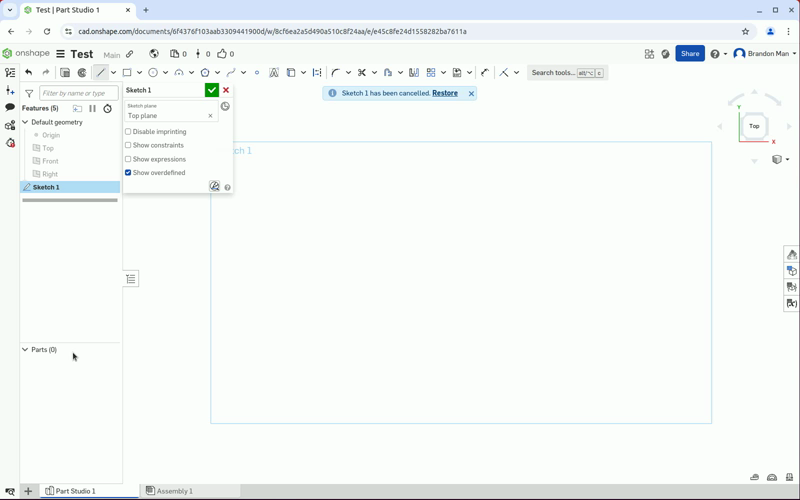
mouse_move(460, 282)
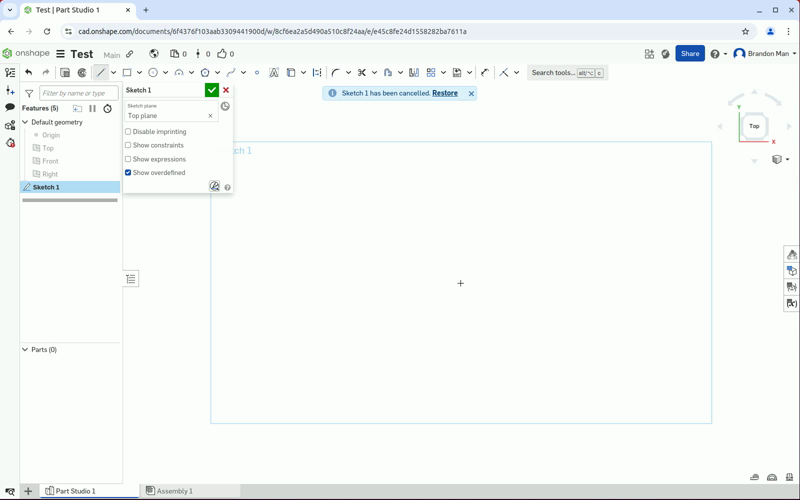
click(460, 282)
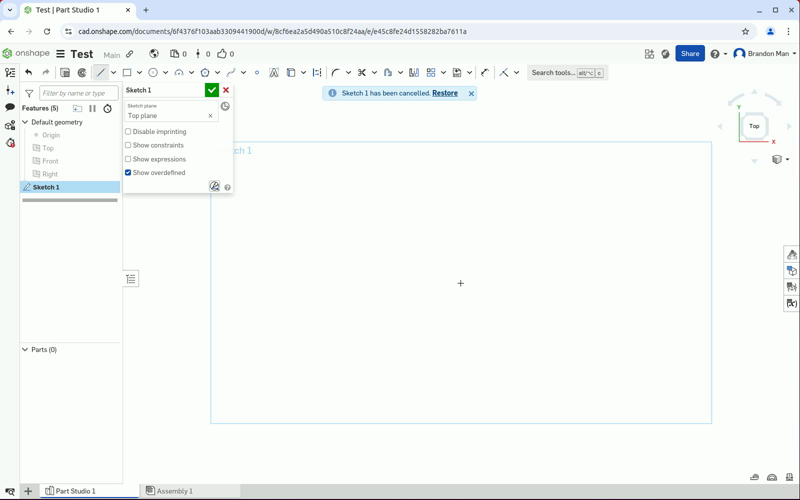
key_up(shift)
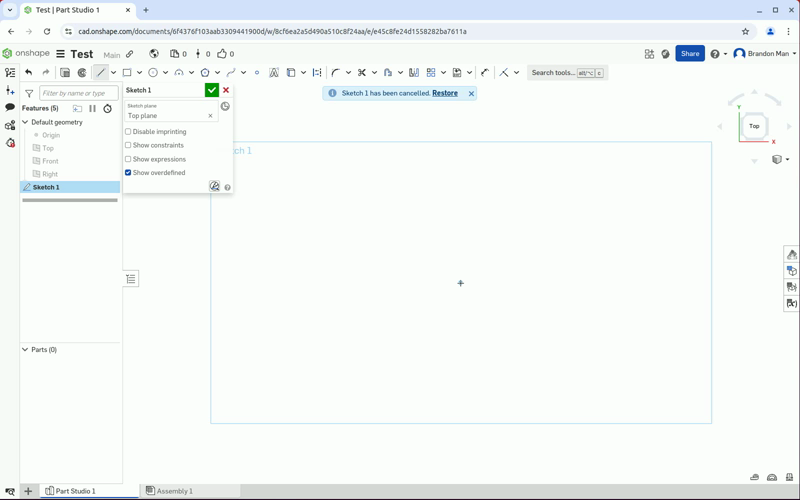
key_down(shift)
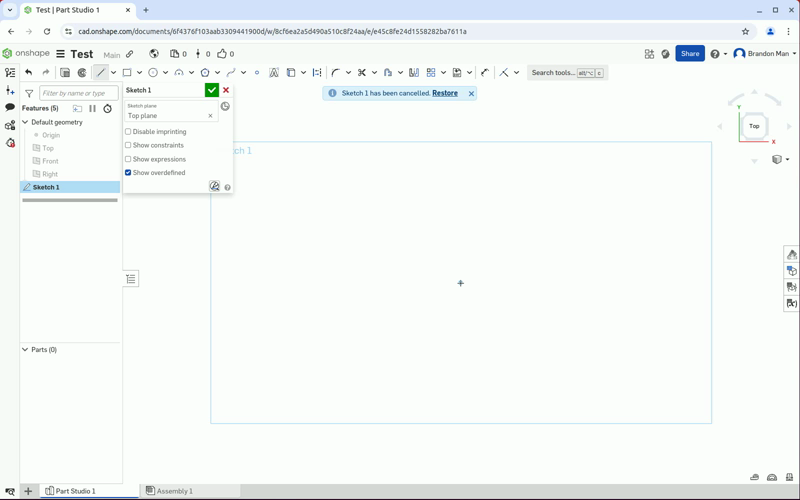
mouse_move(573, 282)
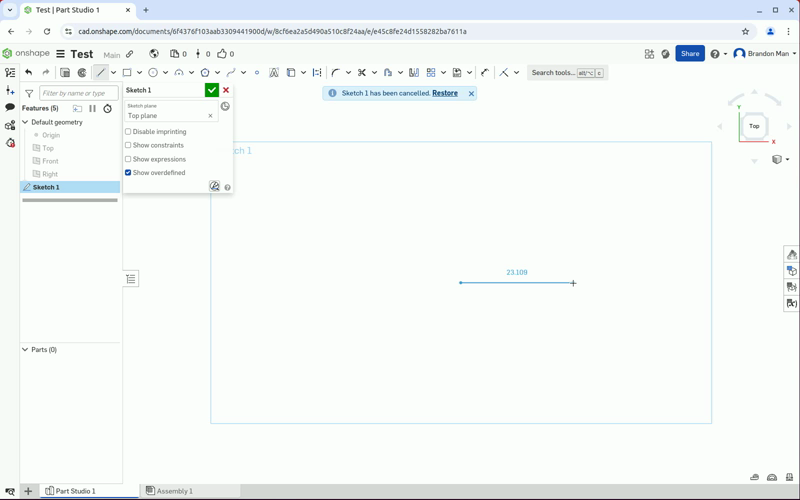
click(573, 282)
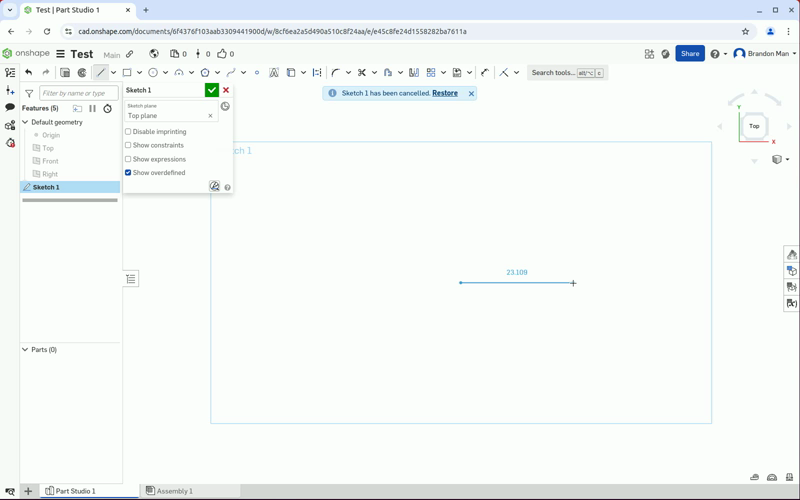
key_up(shift)
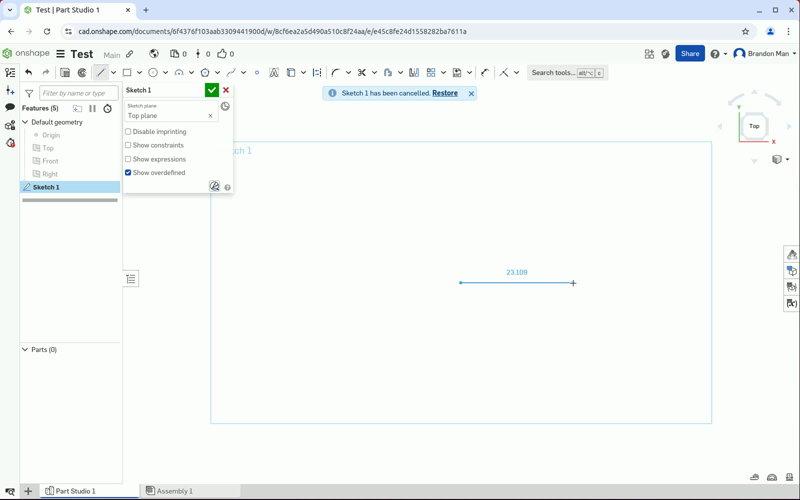
key_down(shift)
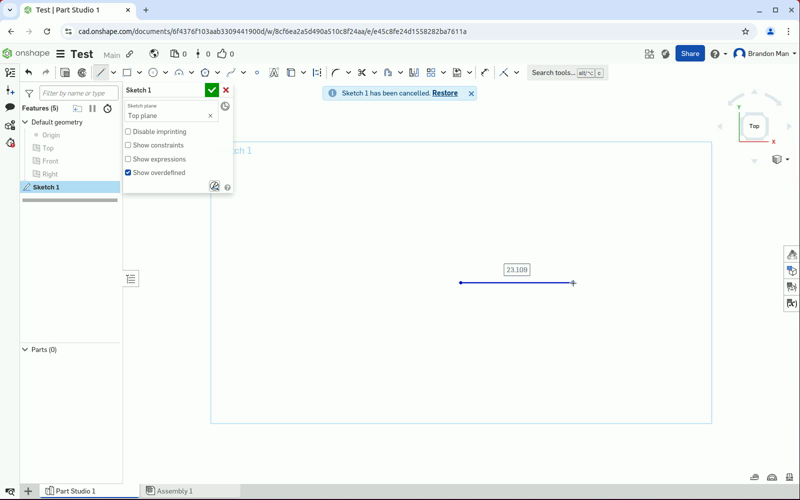
mouse_move(589, 282)
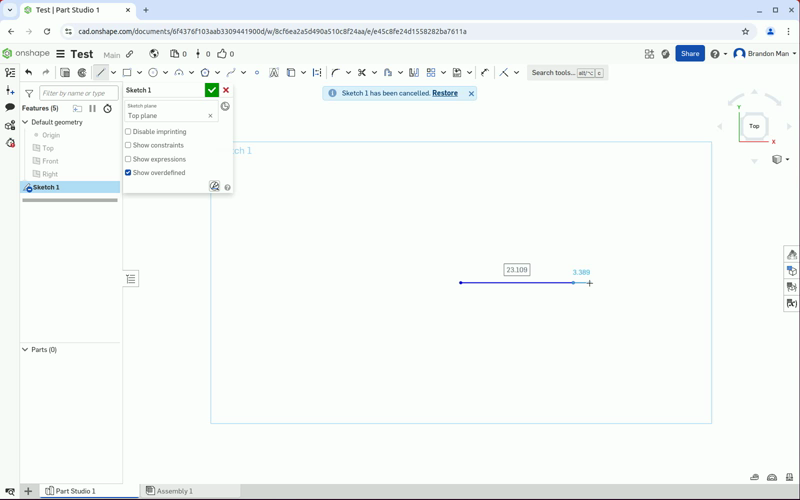
mouse_move(573, 281)
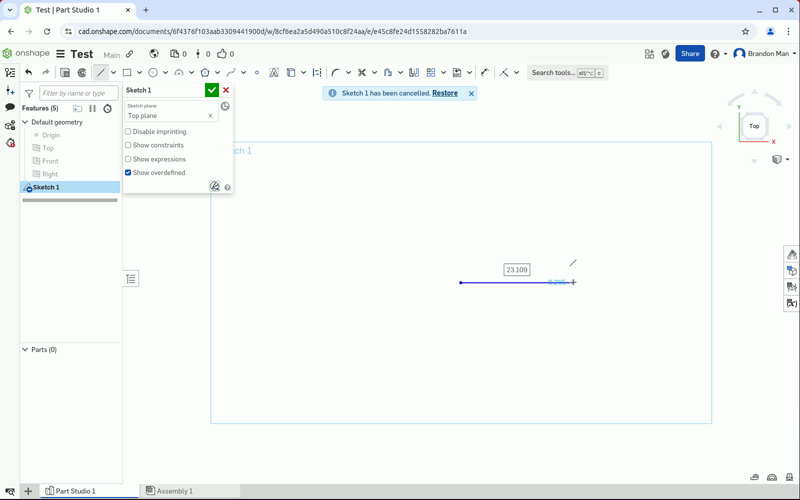
scroll(6)
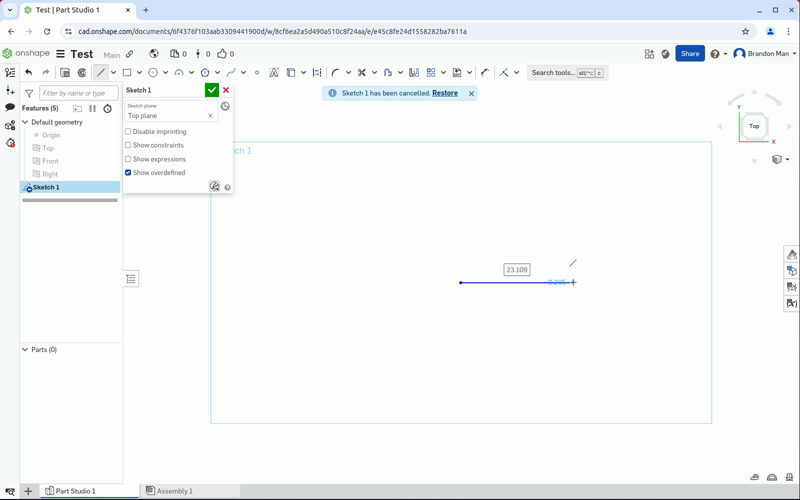
scroll(6)
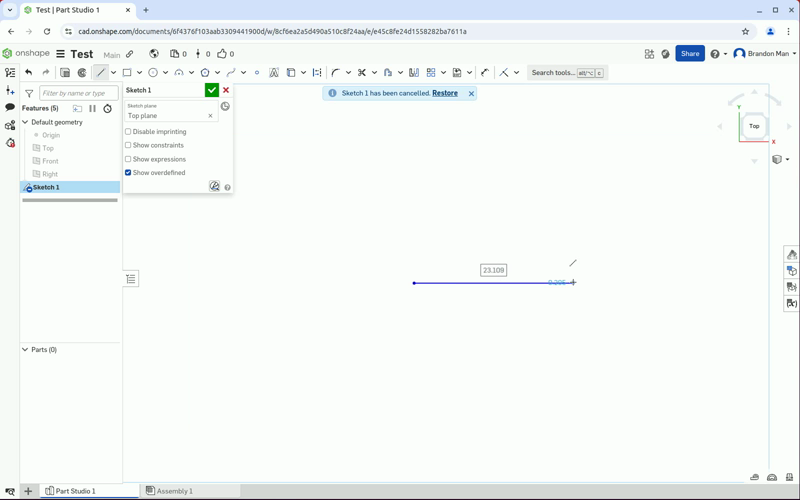
scroll(6)
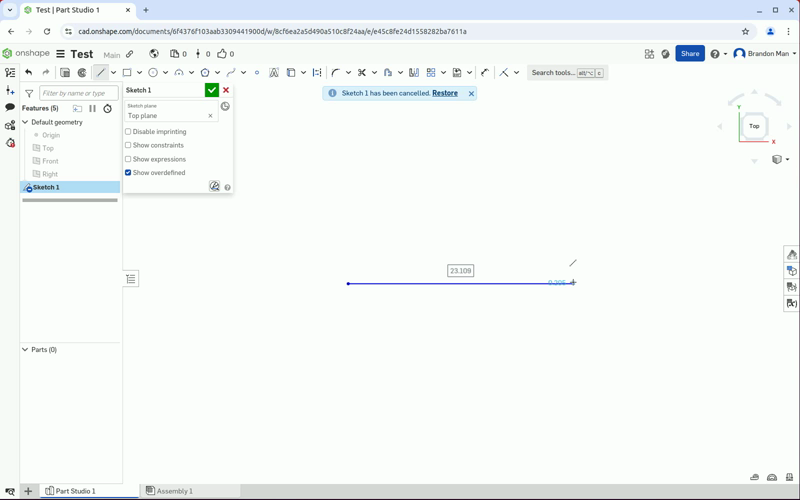
scroll(6)
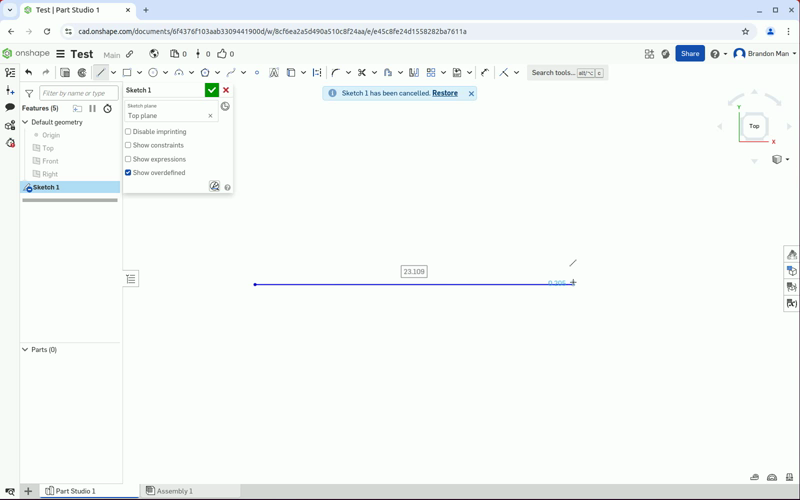
scroll(6)
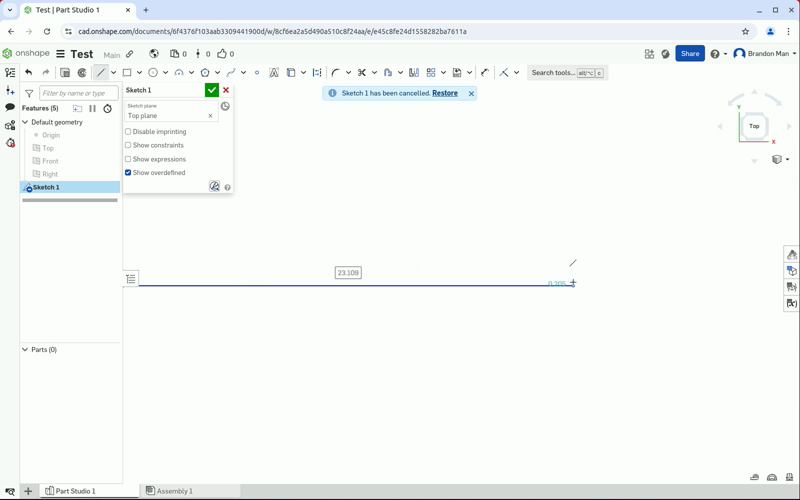
scroll(6)
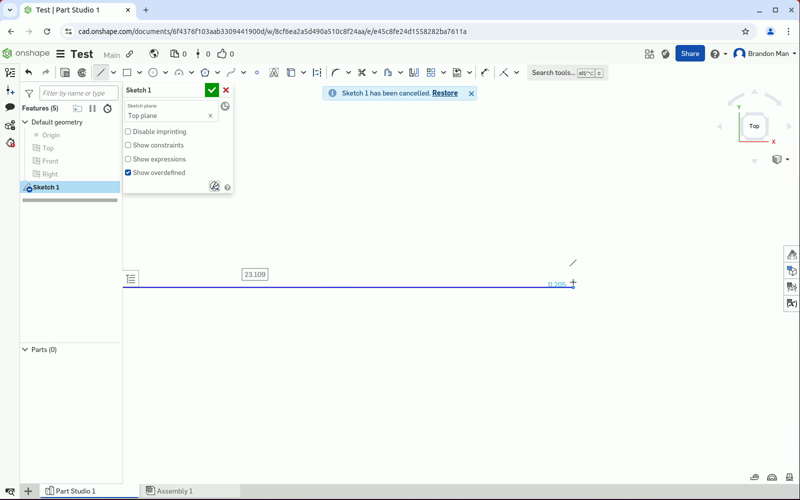
scroll(6)
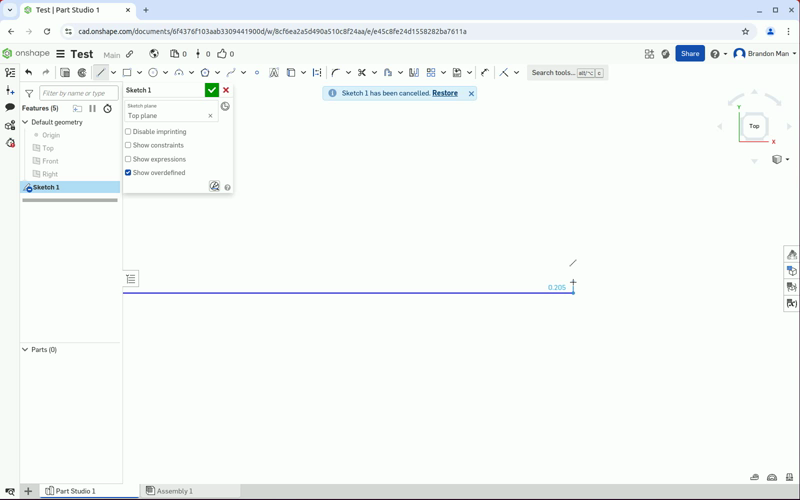
click(573, 281)
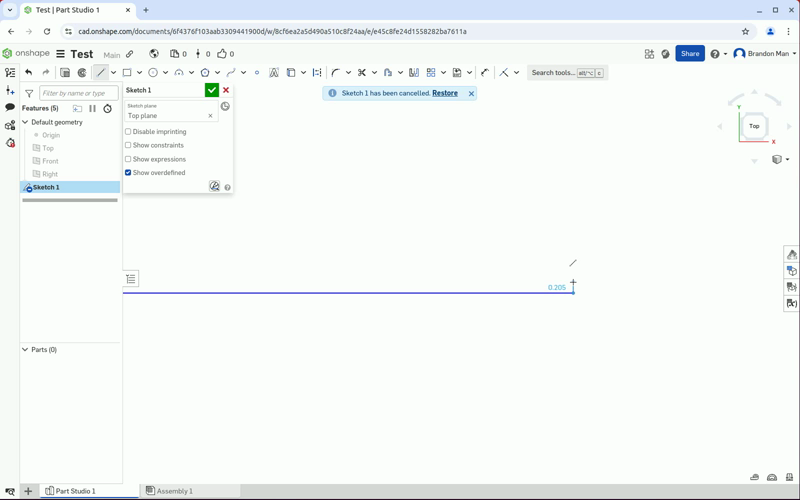
scroll(-6)
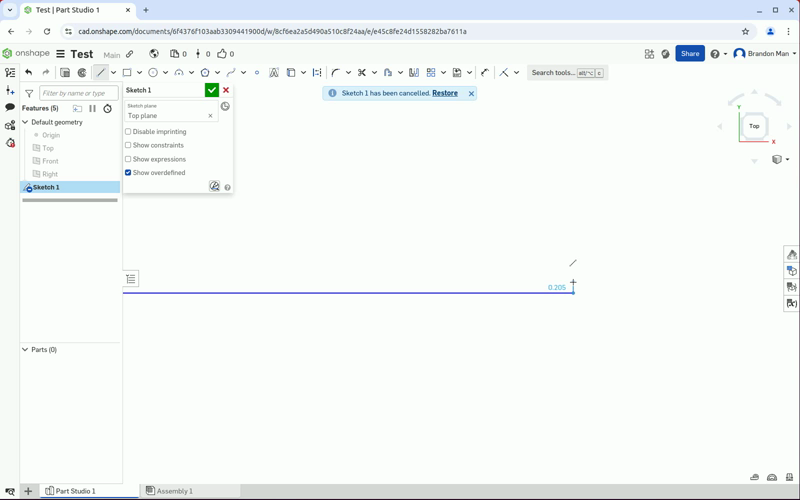
scroll(-6)
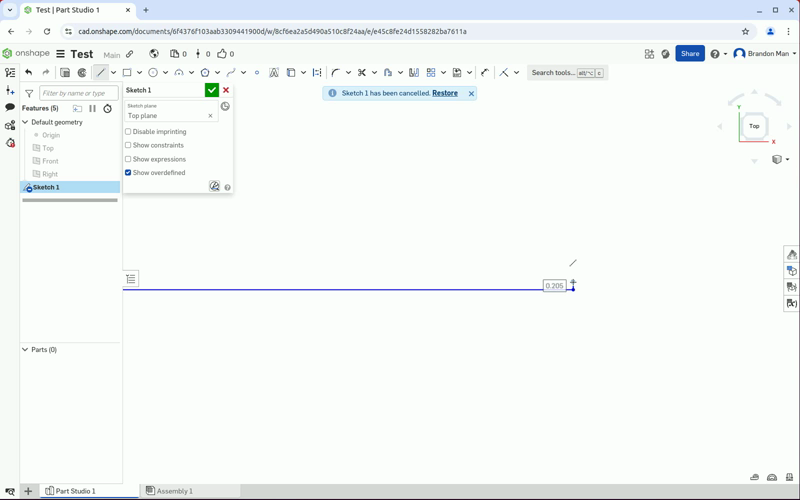
scroll(-6)
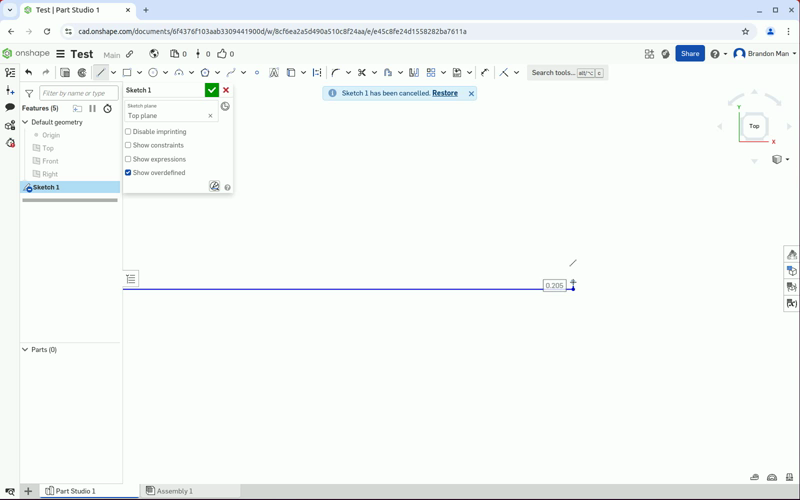
scroll(-6)
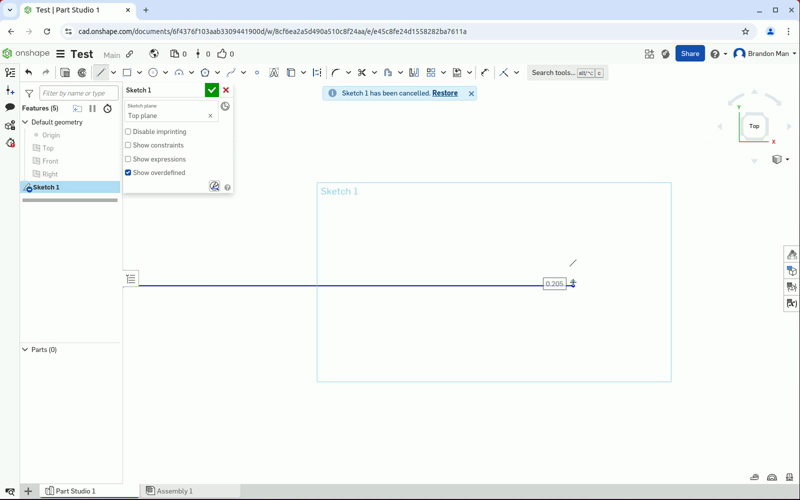
scroll(-6)
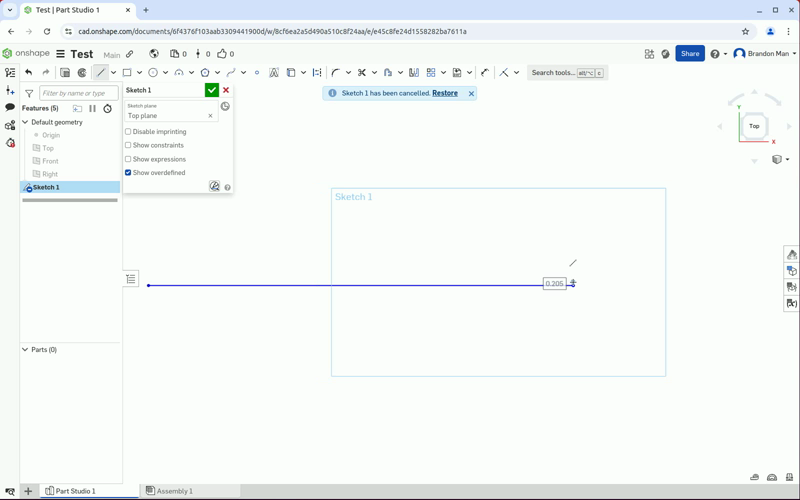
scroll(-6)
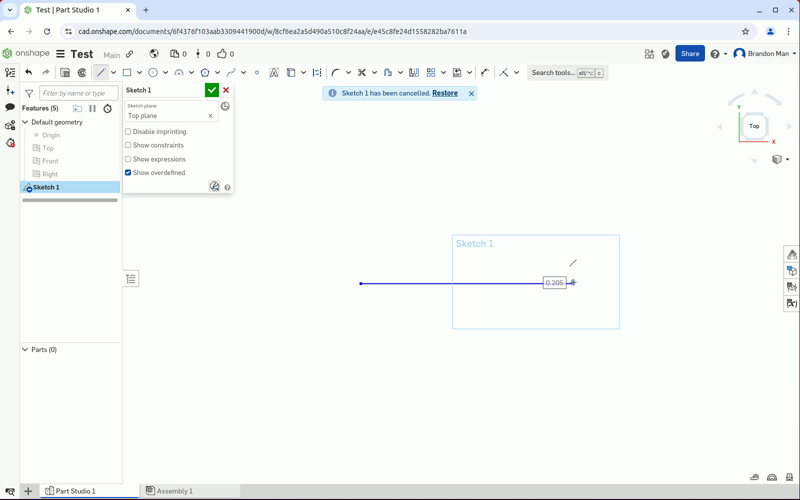
scroll(-6)
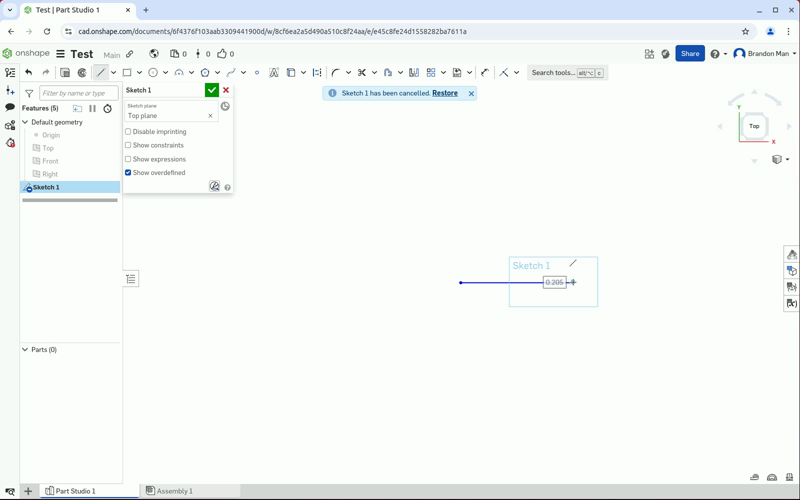
key_up(shift)
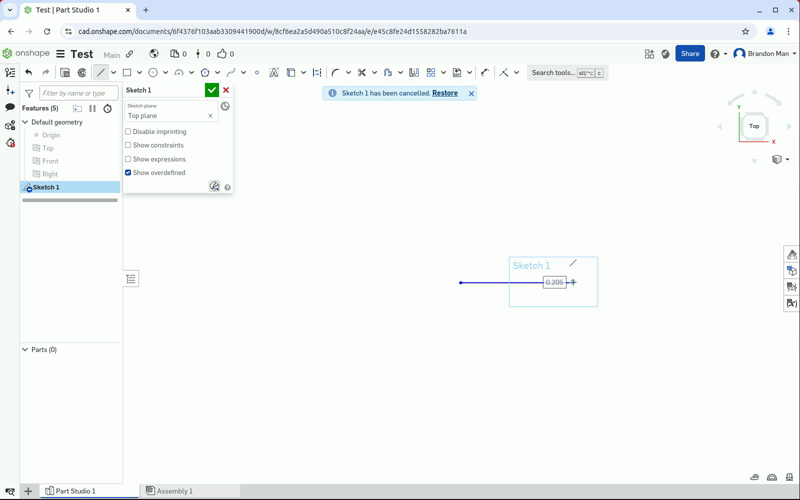
key_down(shift)
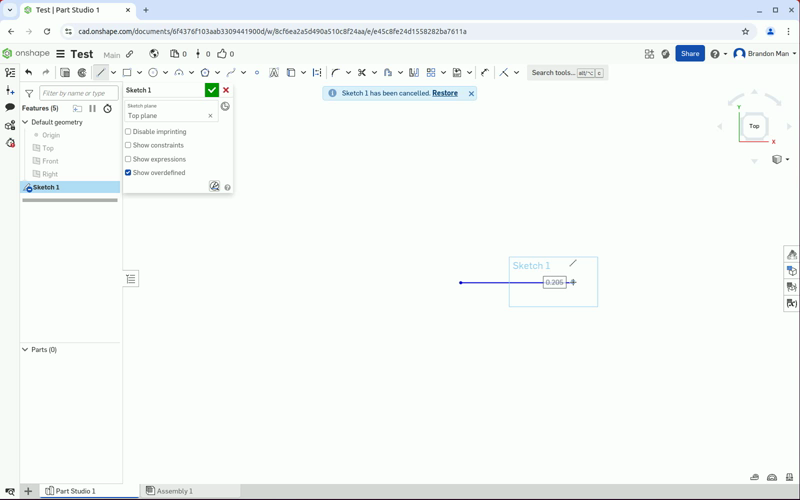
mouse_move(589, 281)
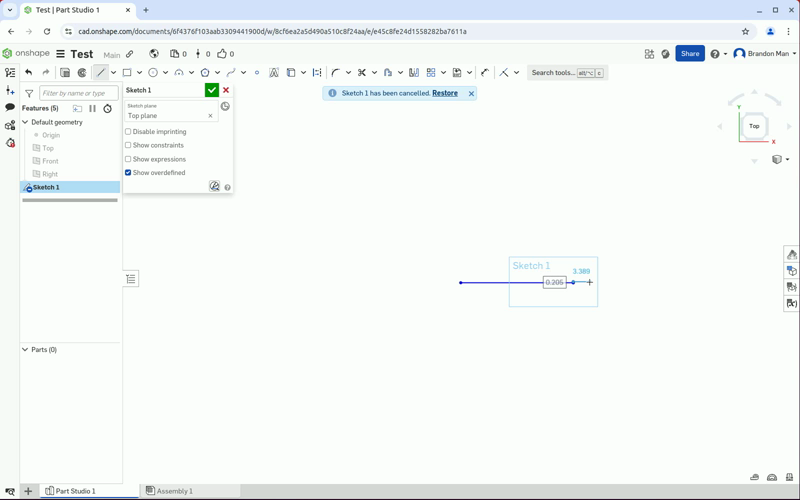
mouse_move(564, 281)
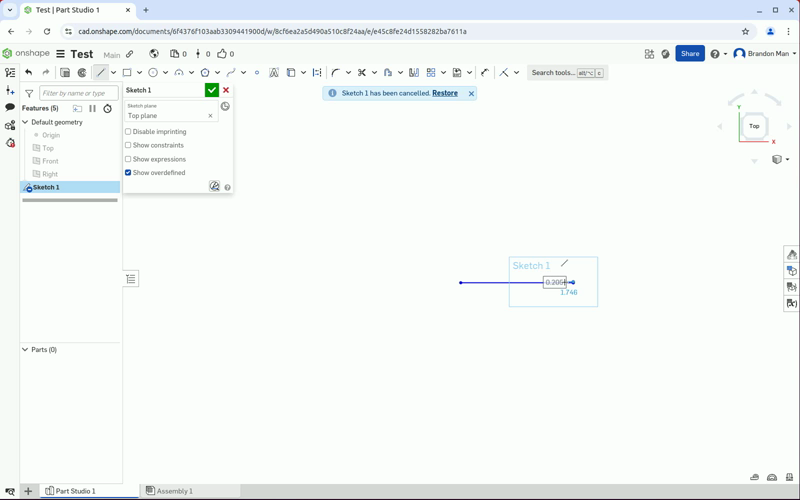
click(564, 281)
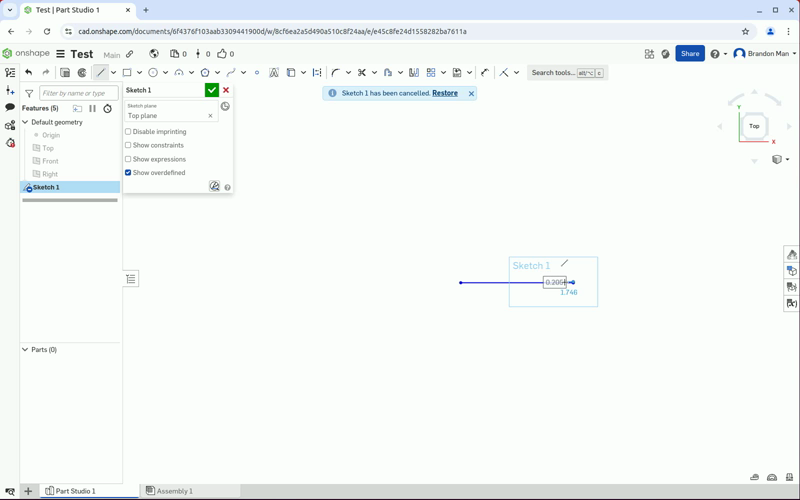
key_up(shift)
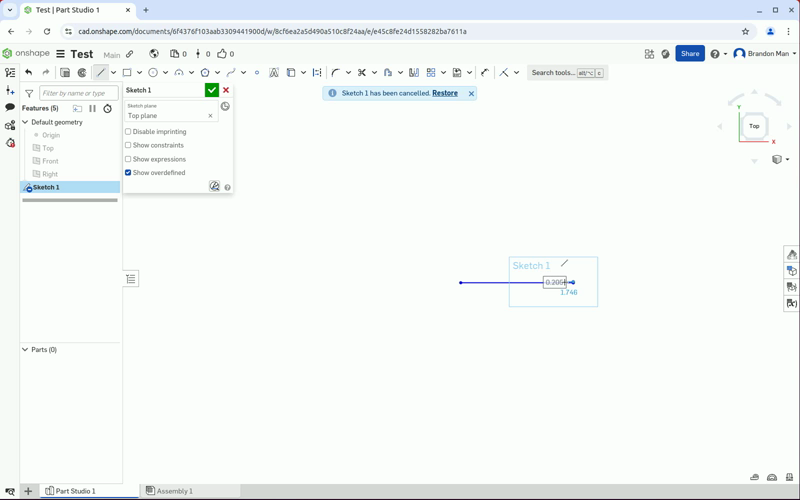
key_down(shift)
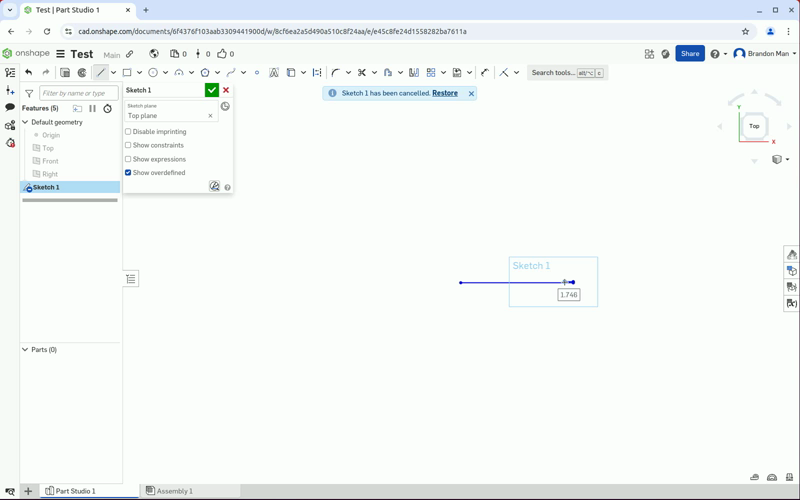
mouse_move(589, 281)
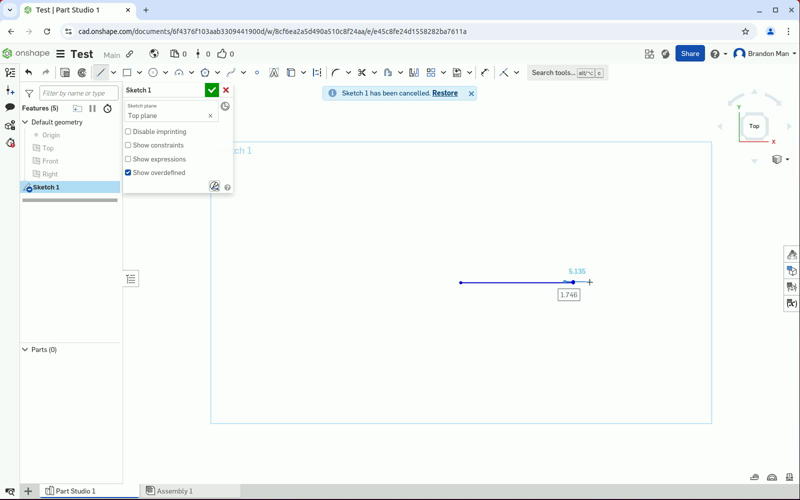
mouse_move(564, 223)
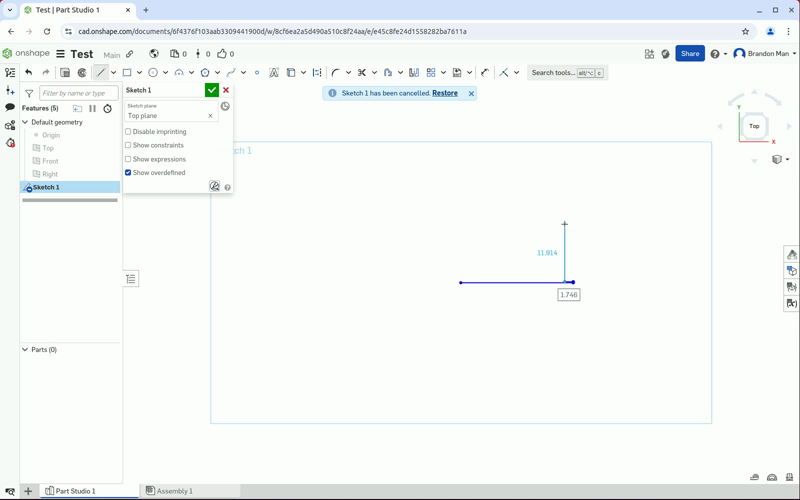
click(564, 223)
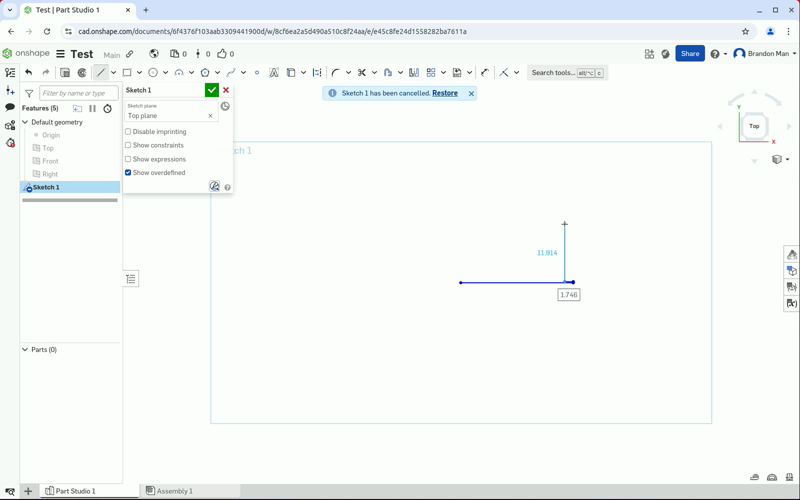
key_up(shift)
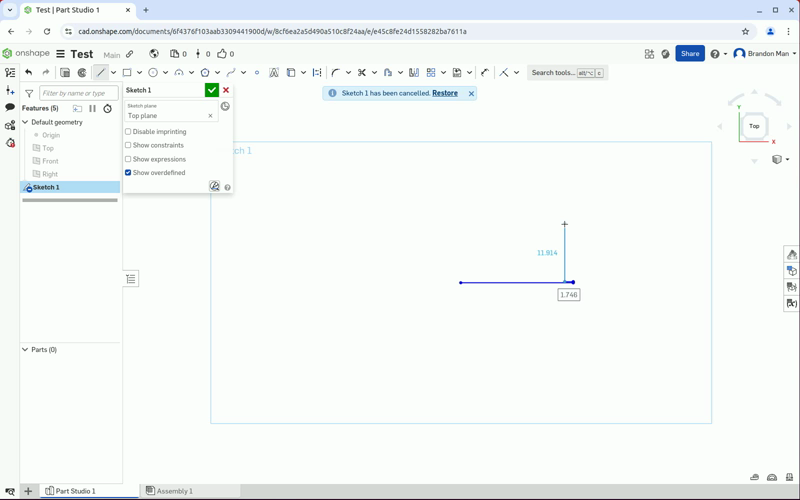
key_down(shift)
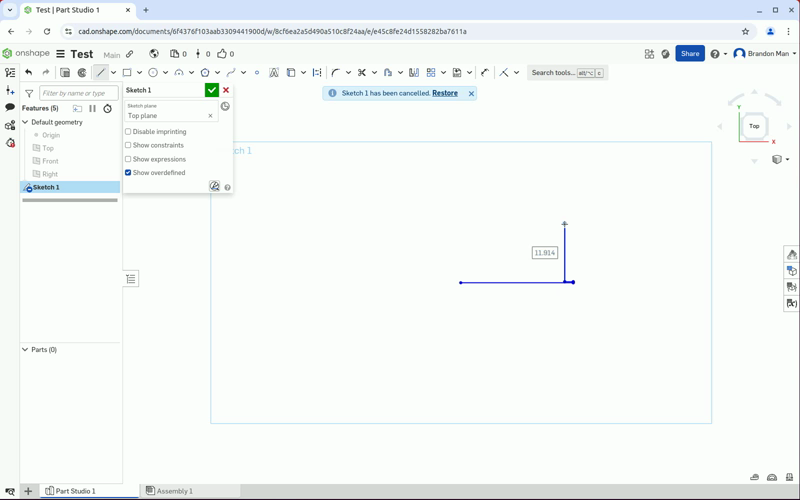
mouse_move(589, 223)
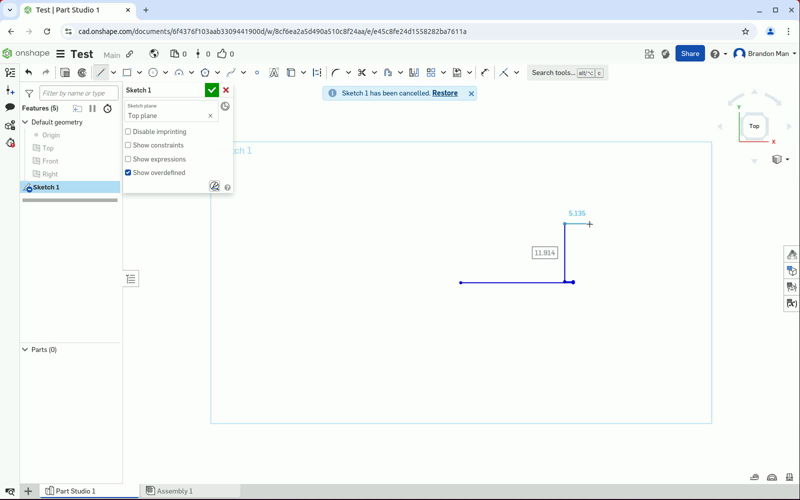
mouse_move(573, 223)
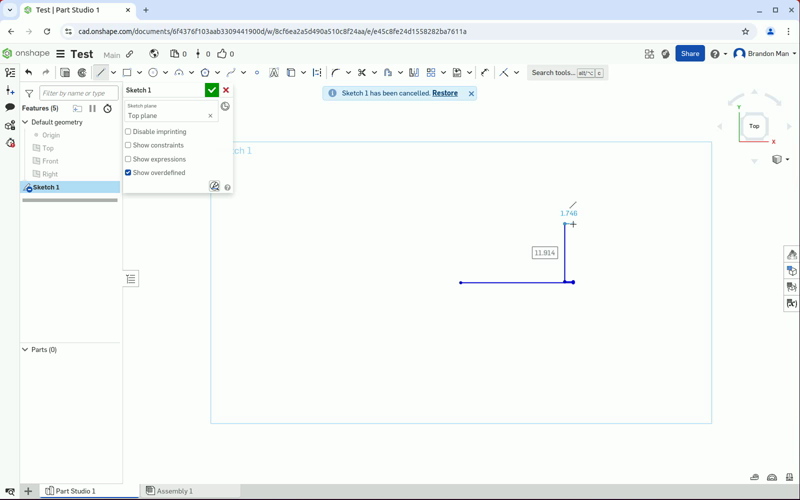
click(573, 223)
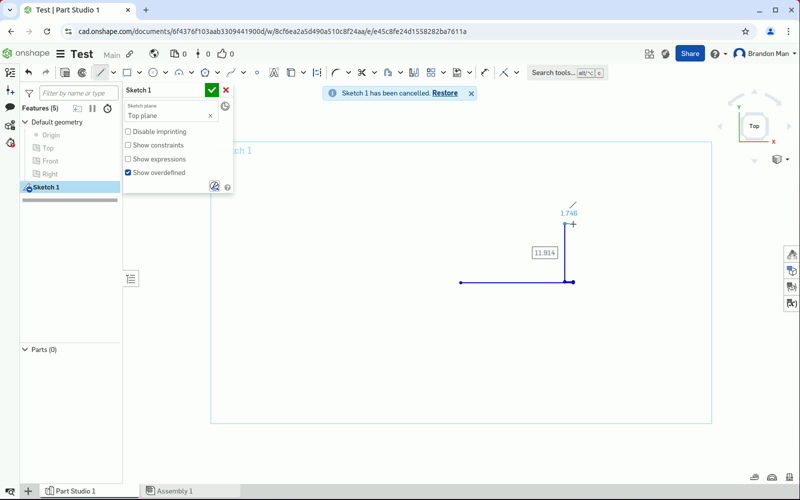
key_up(shift)
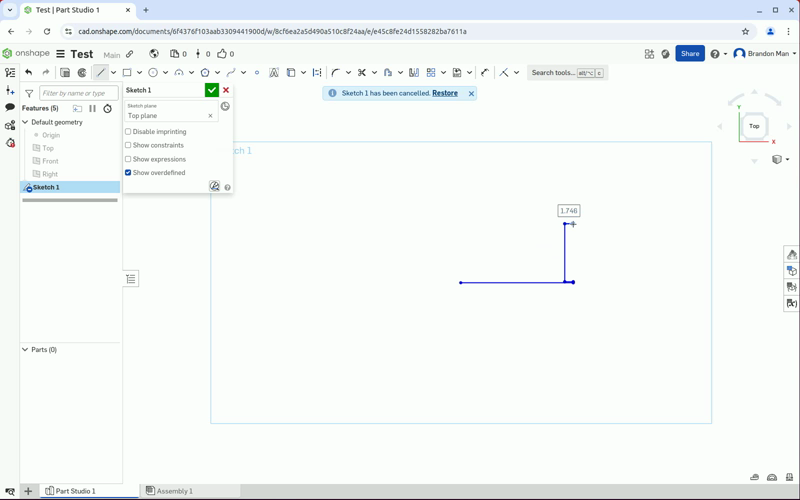
key_down(shift)
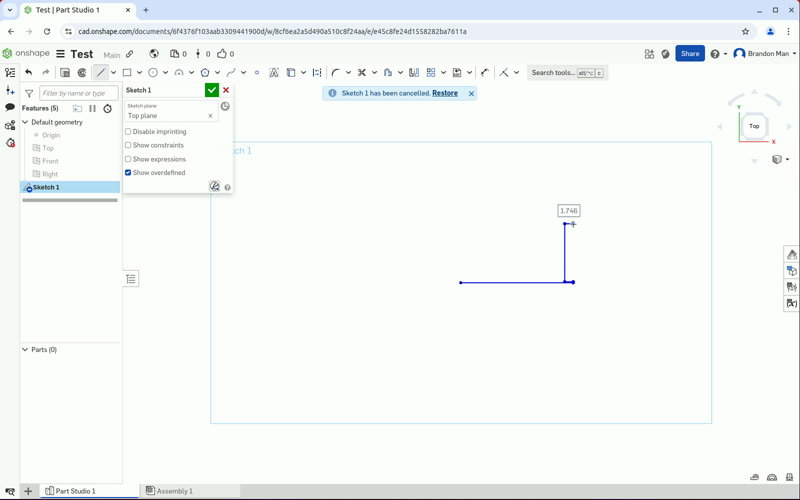
mouse_move(589, 223)
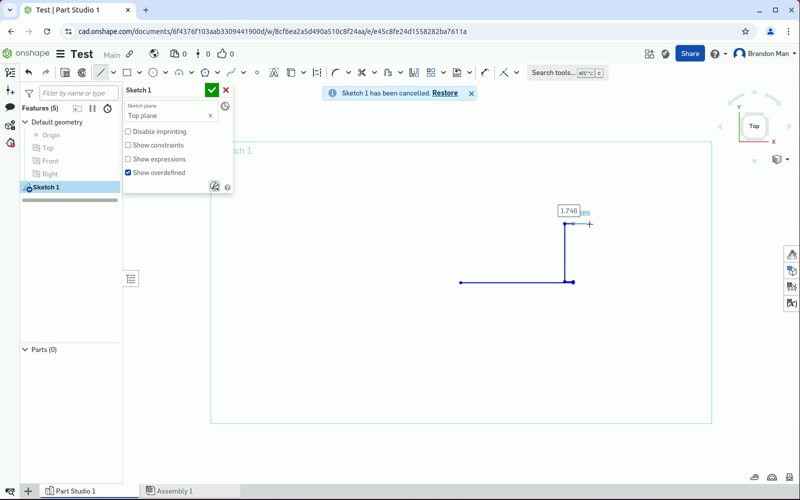
mouse_move(573, 222)
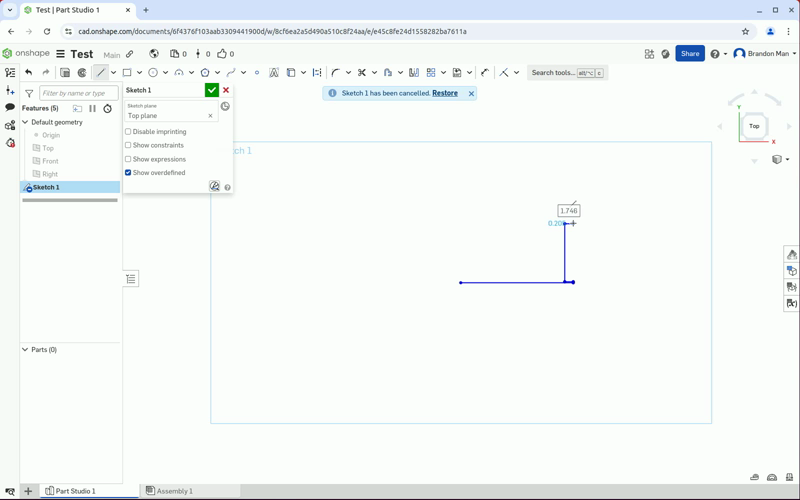
scroll(6)
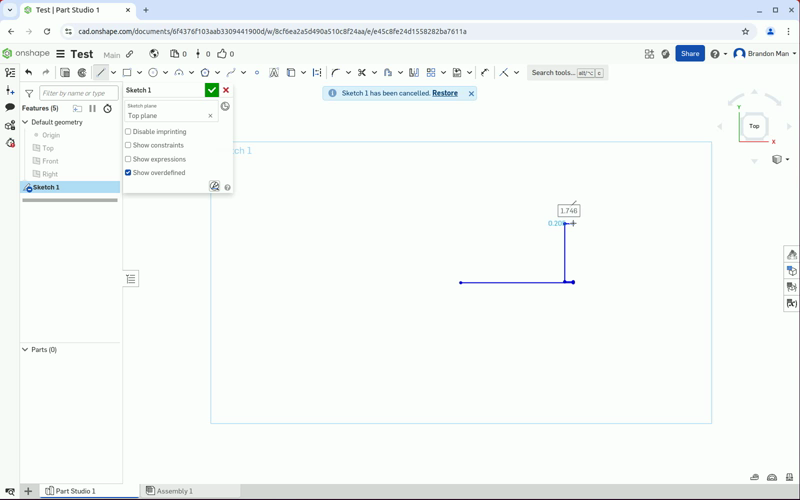
scroll(6)
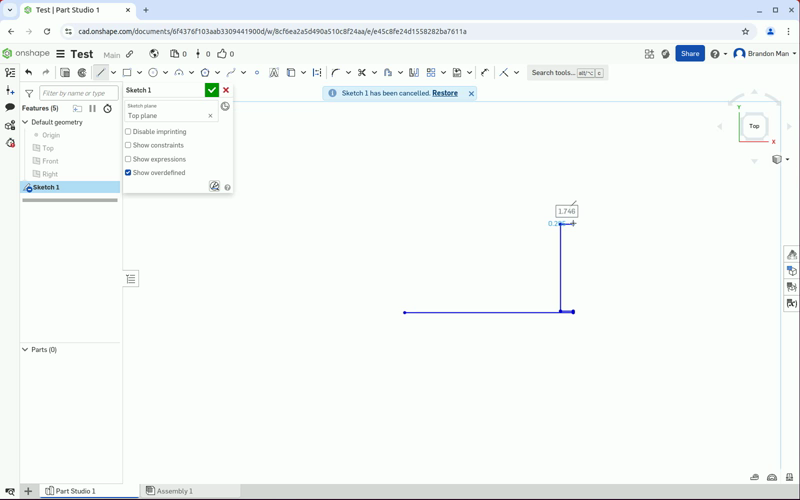
scroll(6)
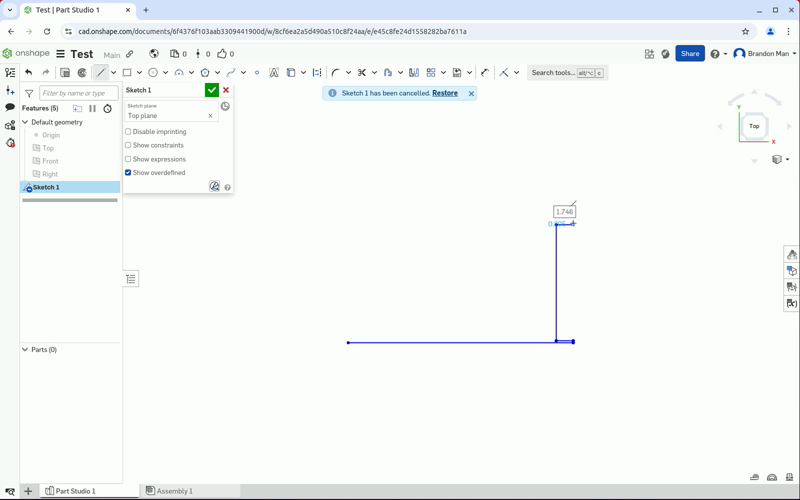
scroll(6)
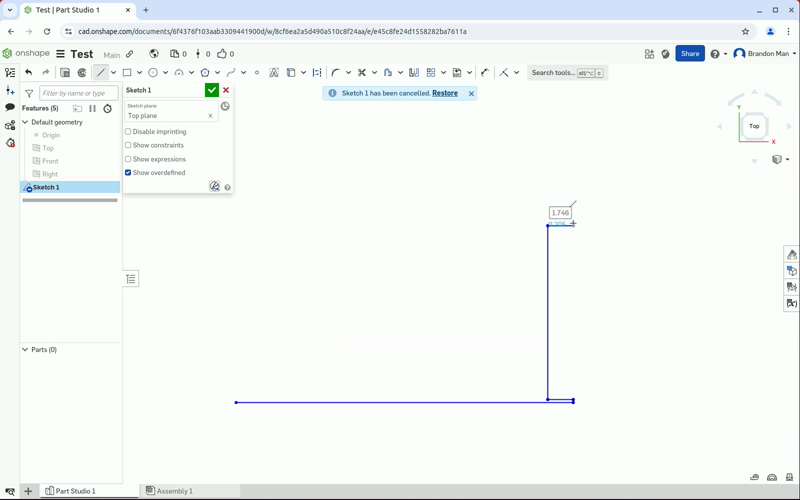
scroll(6)
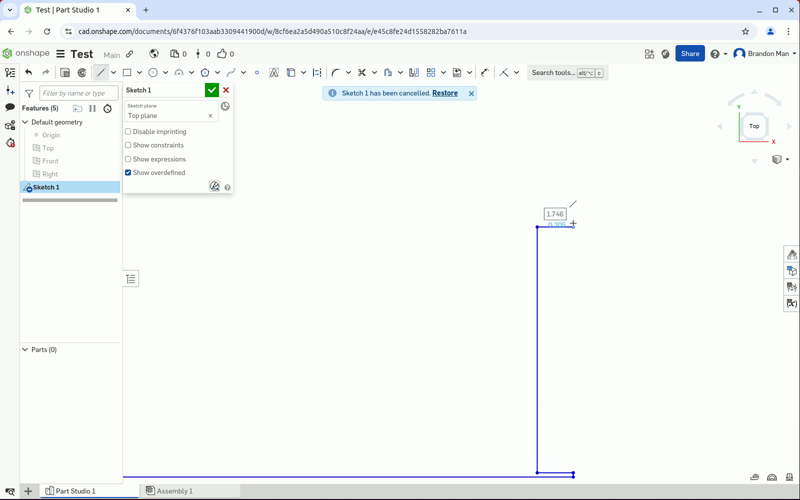
scroll(6)
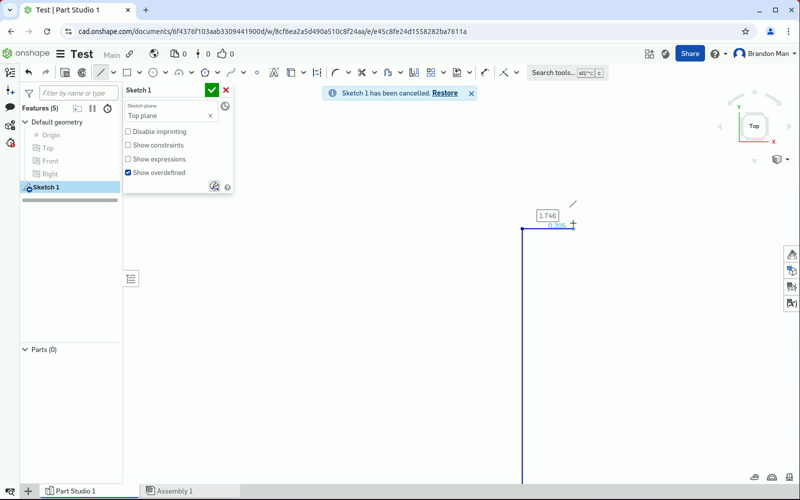
scroll(6)
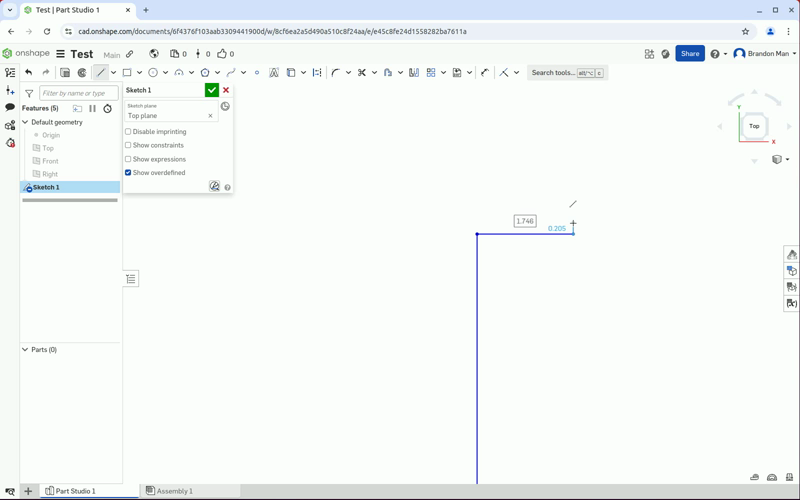
click(573, 222)
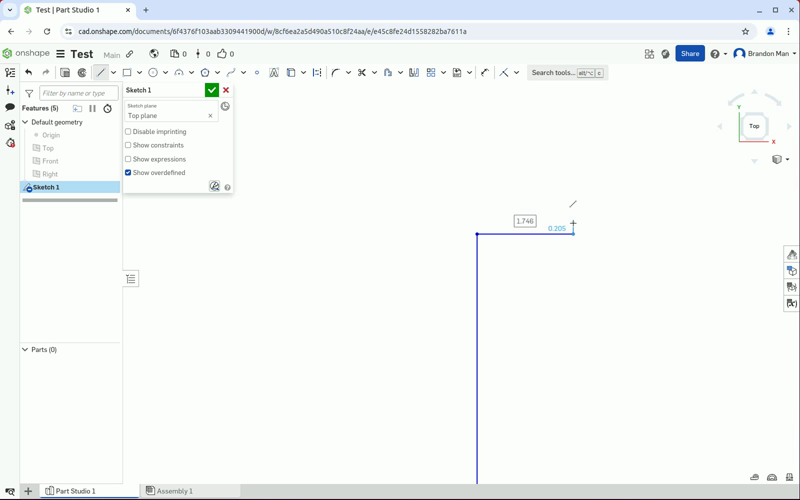
scroll(-6)
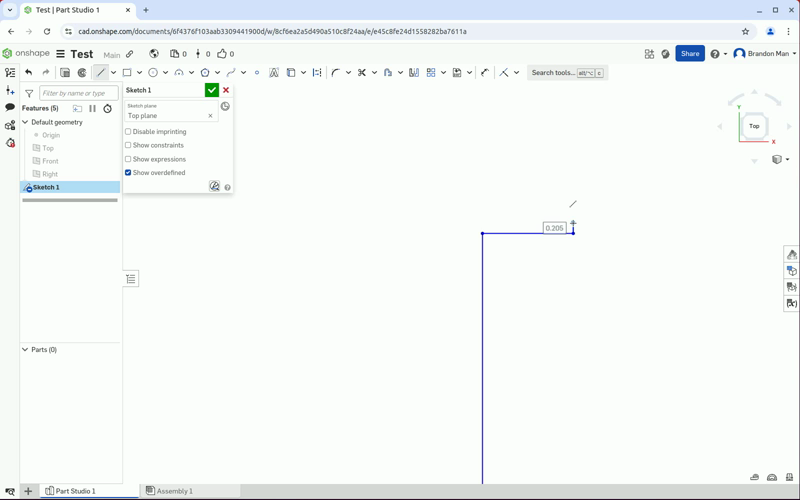
scroll(-6)
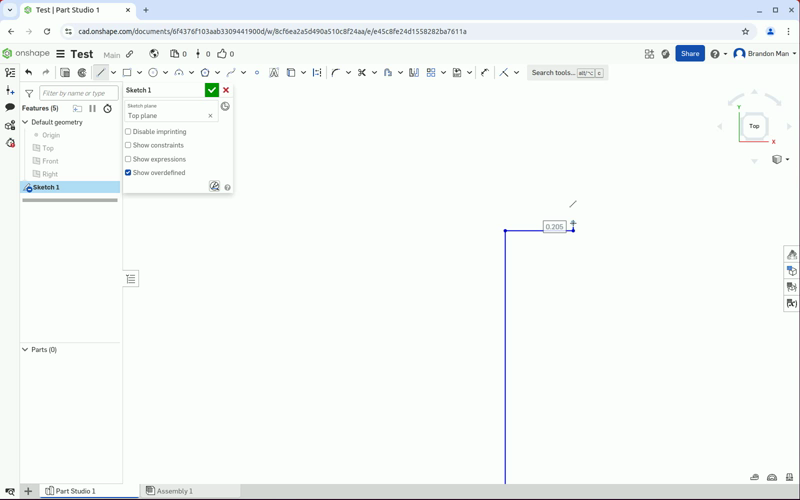
scroll(-6)
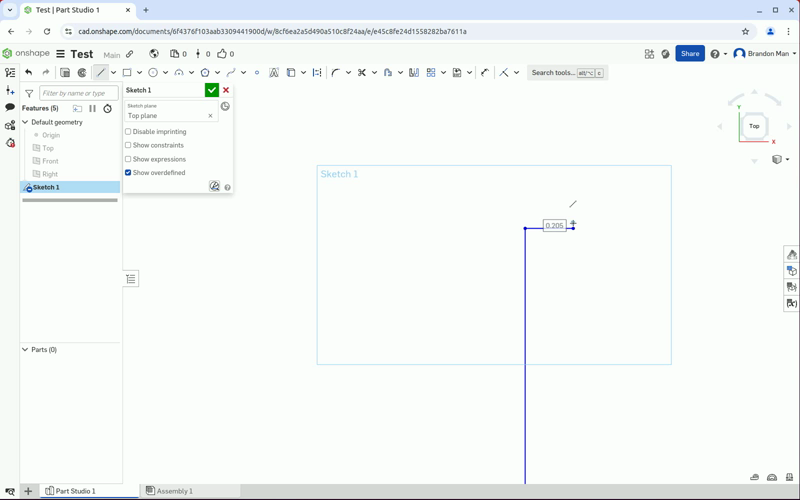
scroll(-6)
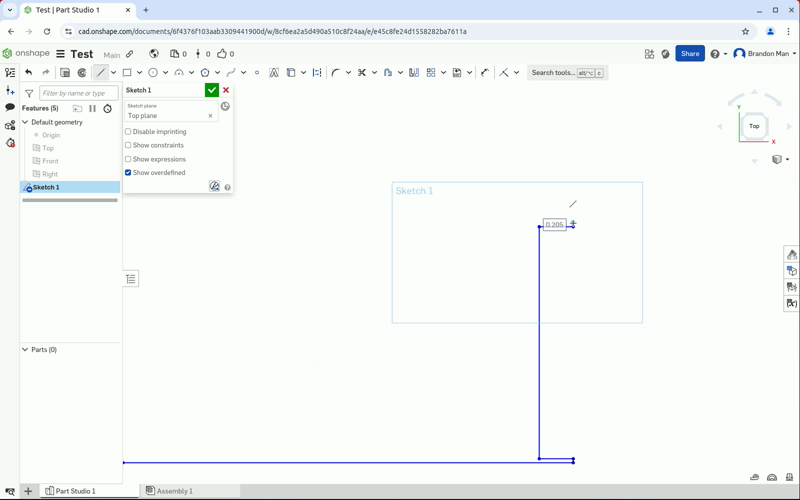
scroll(-6)
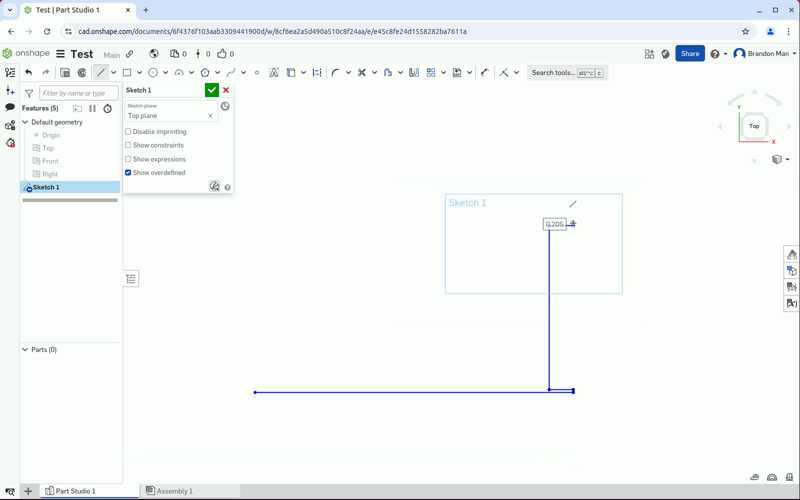
scroll(-6)
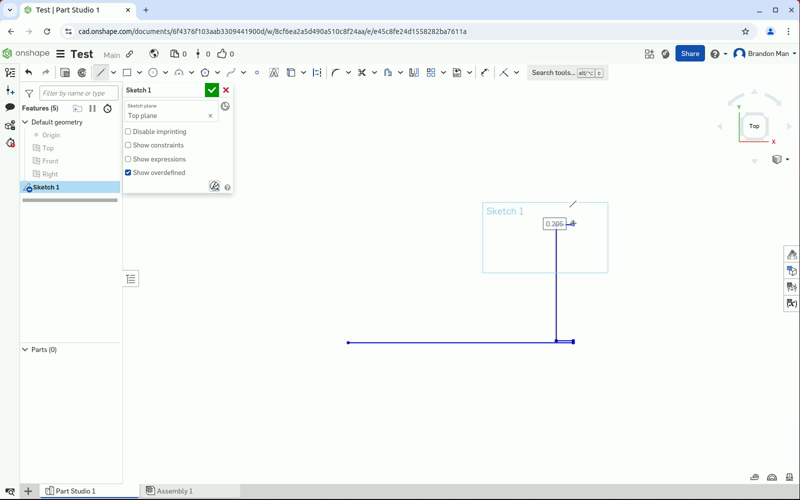
scroll(-6)
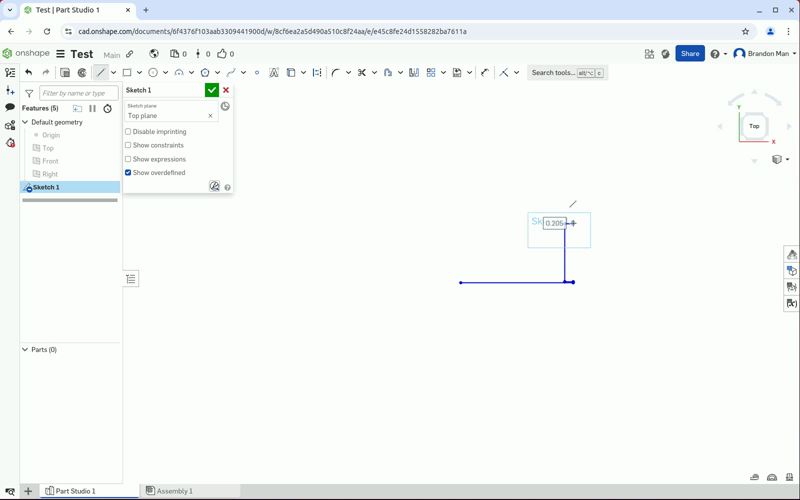
key_up(shift)
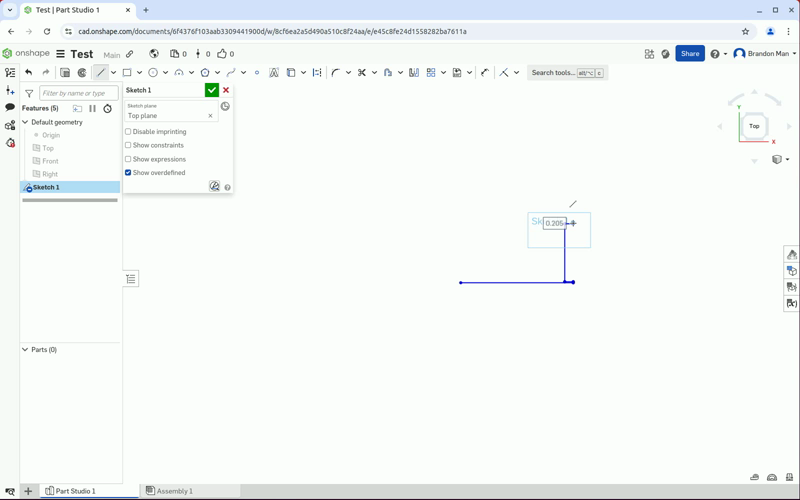
key_down(shift)
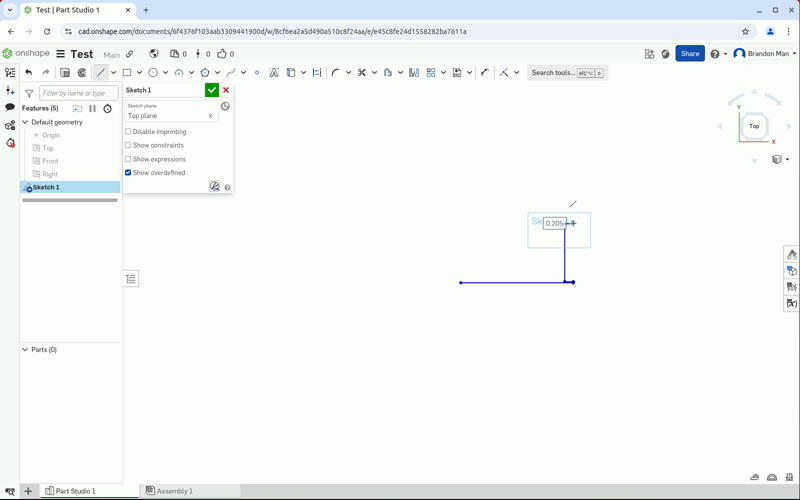
mouse_move(460, 222)
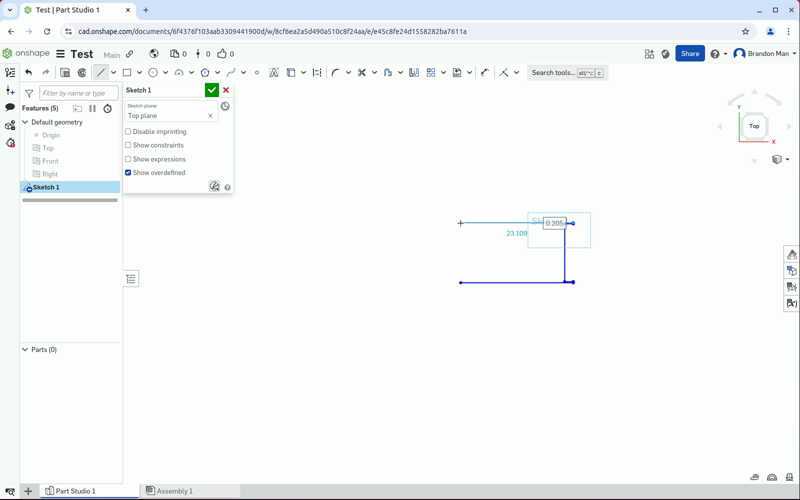
click(460, 222)
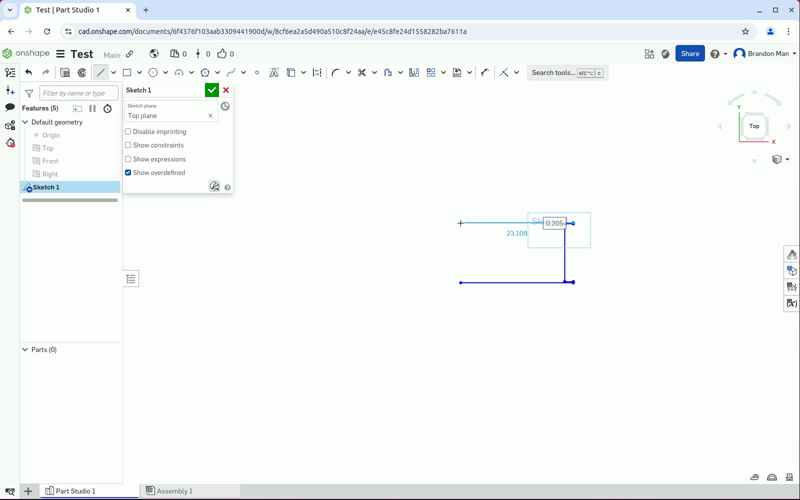
key_up(shift)
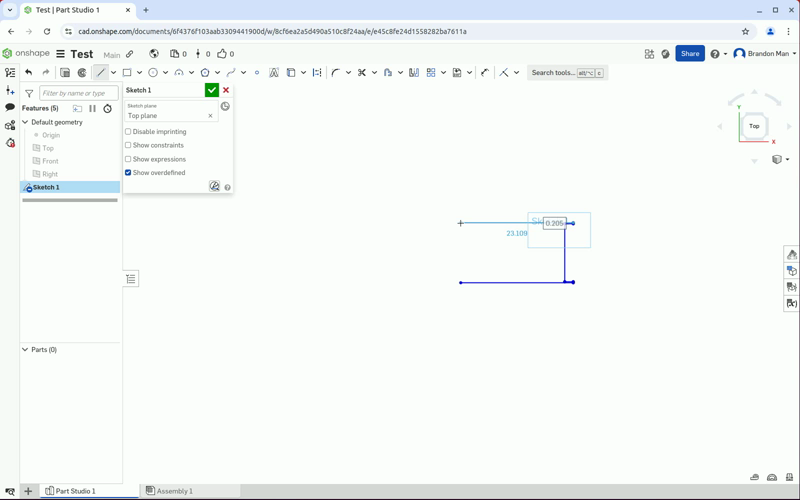
key_down(shift)
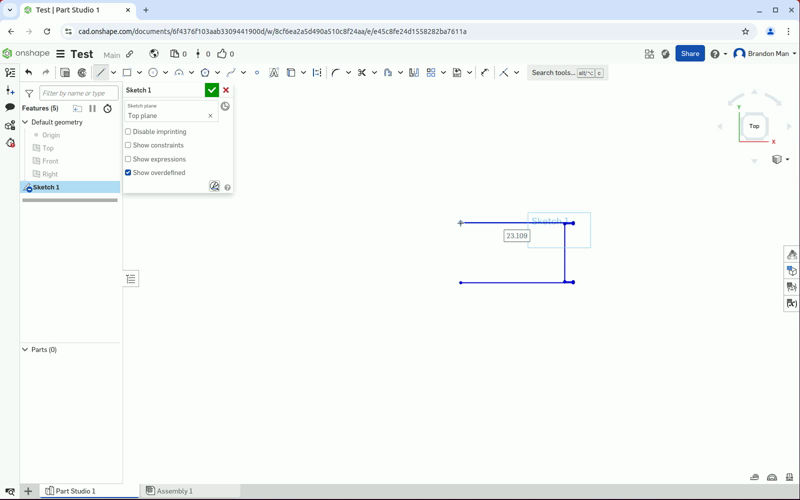
mouse_move(460, 282)
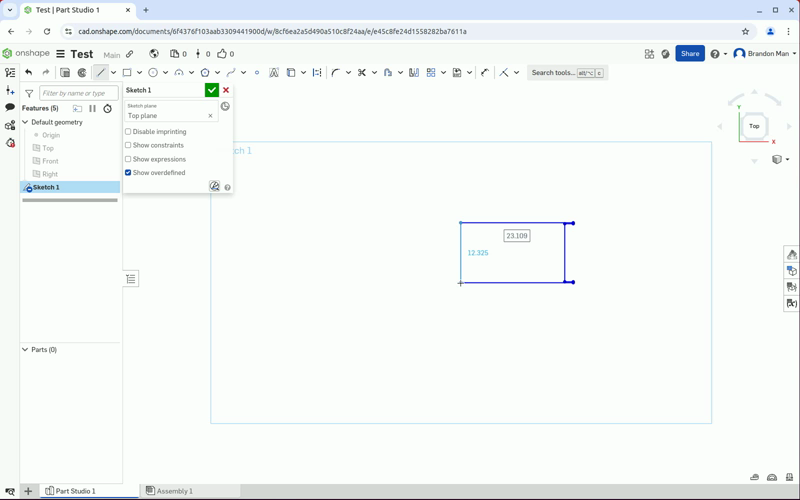
key_up(shift)
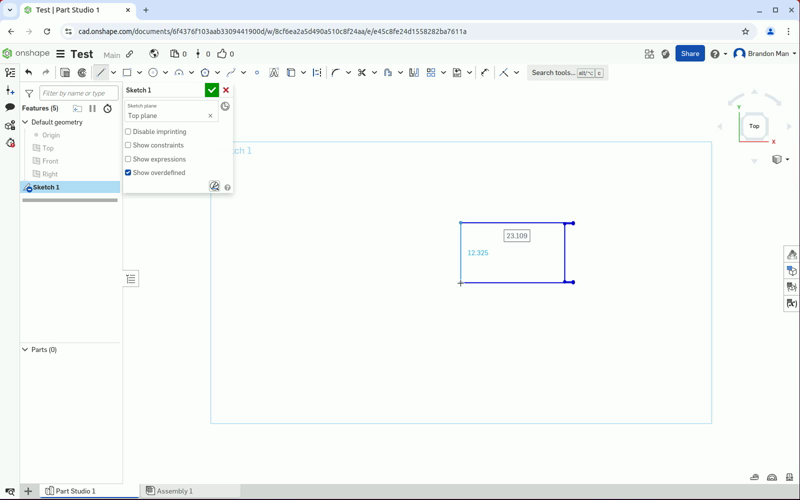
click(460, 282)
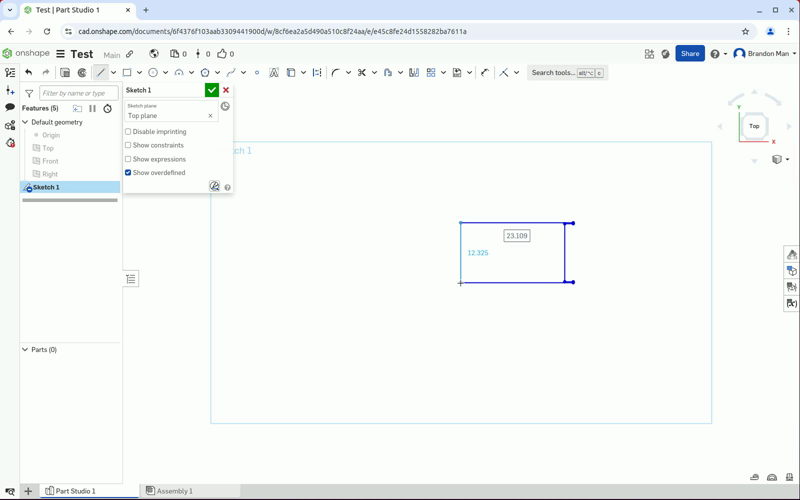
key(esc)
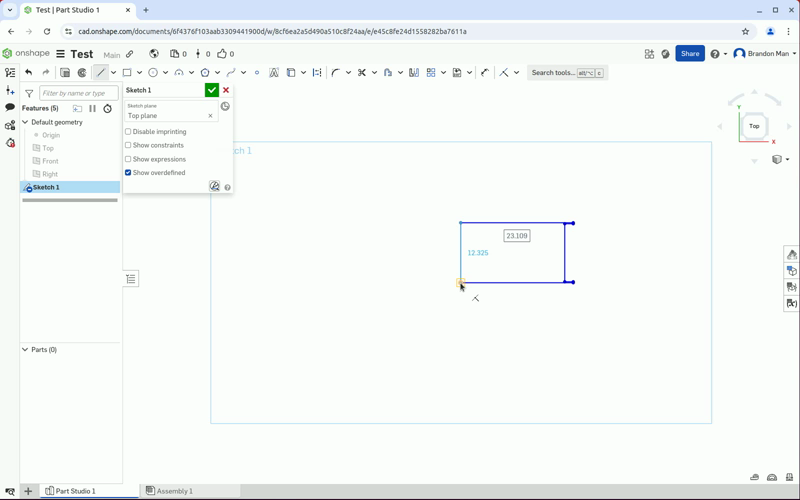
mouse_move(537, 272)
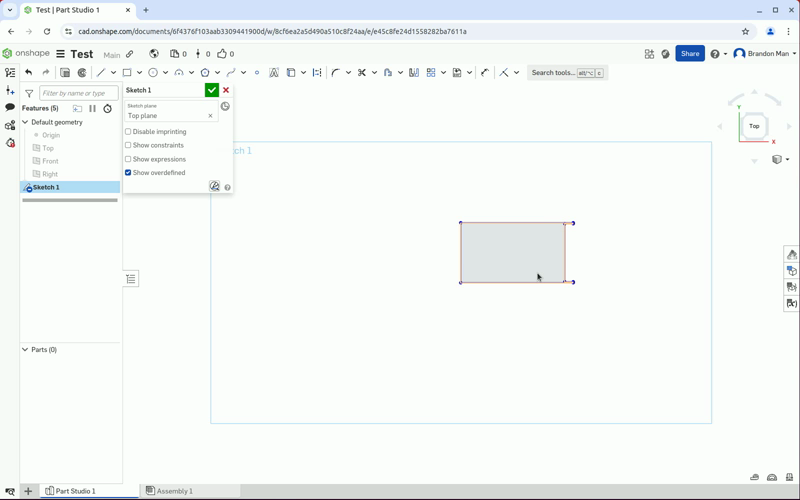
click(537, 272)
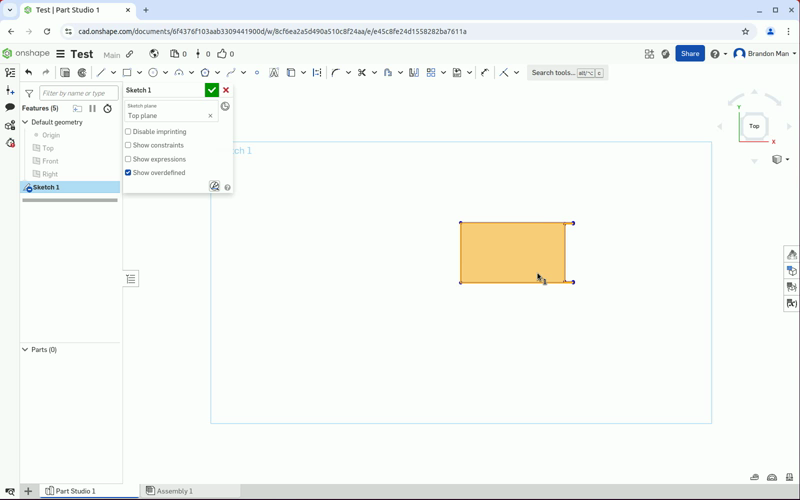
mouse_move(73, 352)
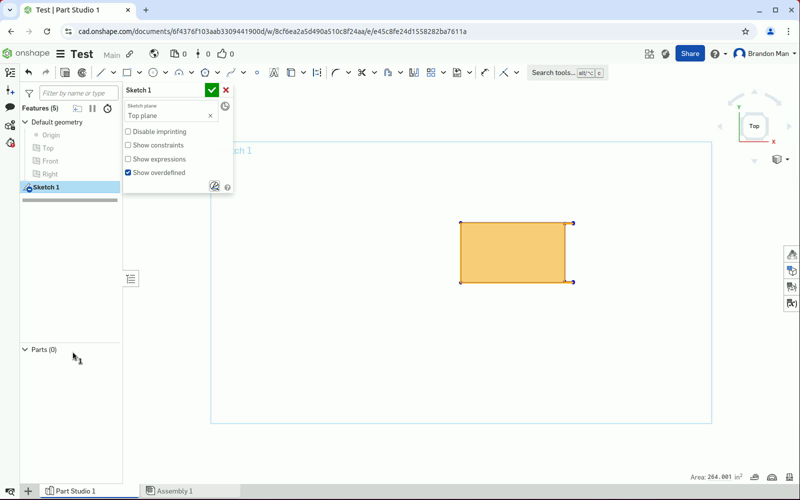
key(shift+y)
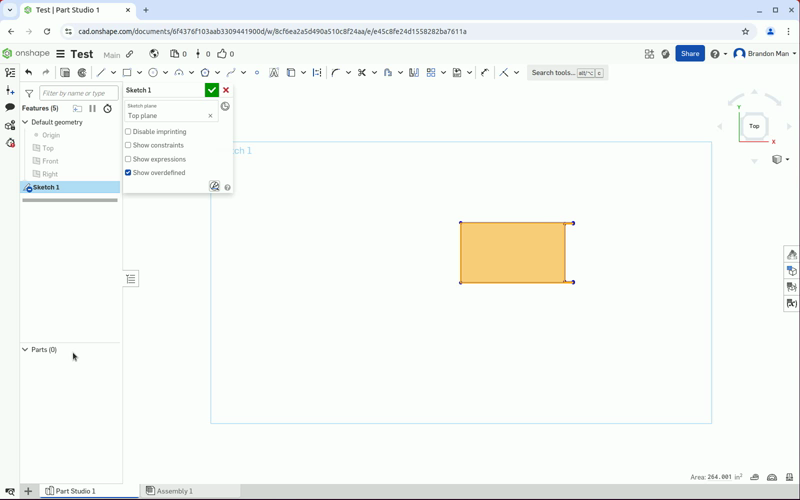
key(shift+e)
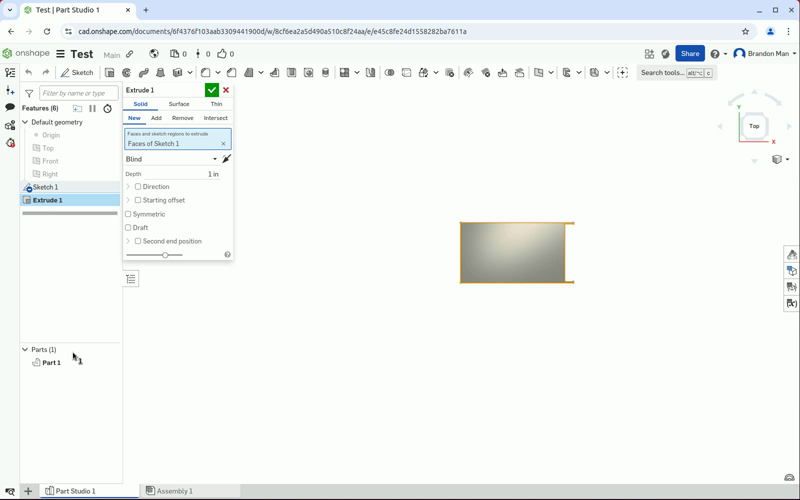
mouse_move(143, 106)
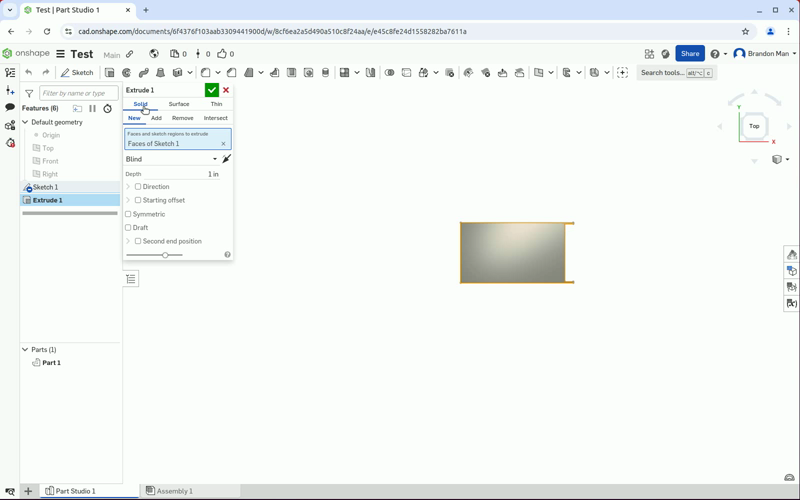
click(143, 106)
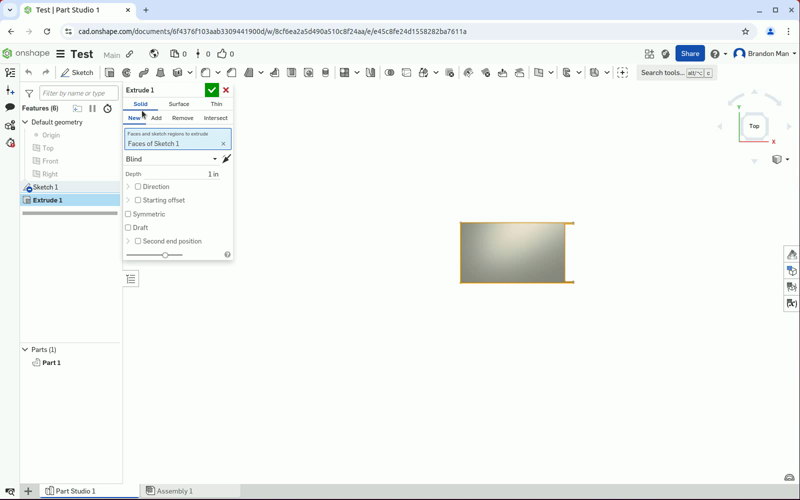
mouse_move(137, 120)
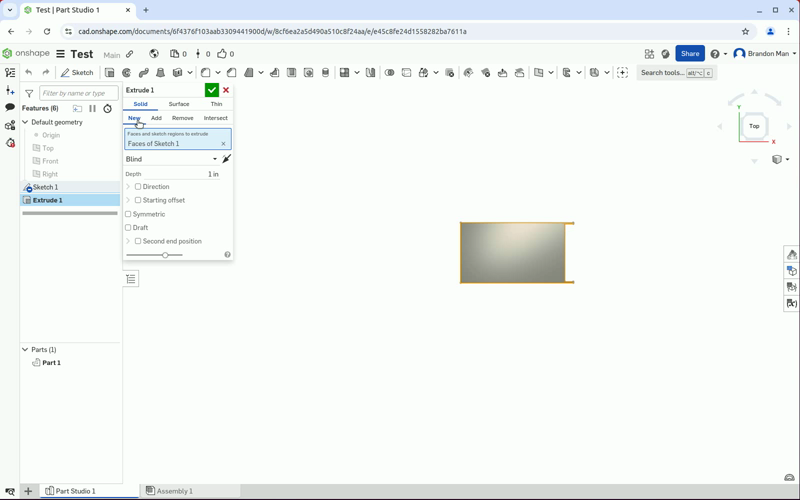
click(137, 120)
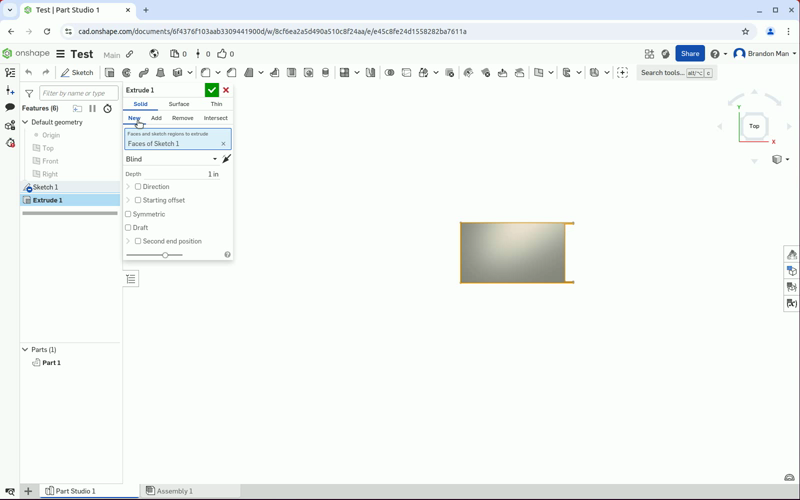
key(tab, 4)
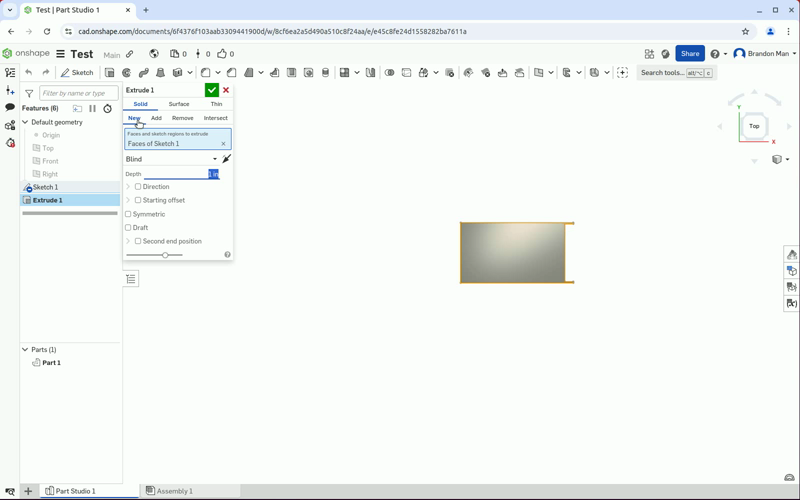
text(3.129)
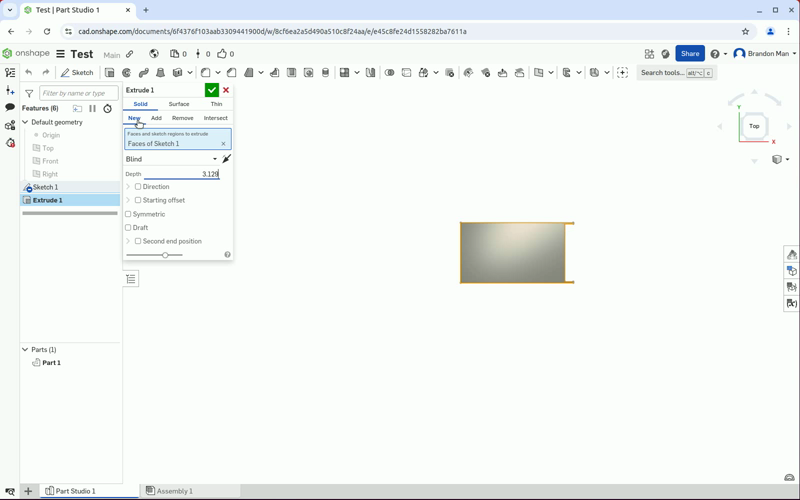
key(enter)
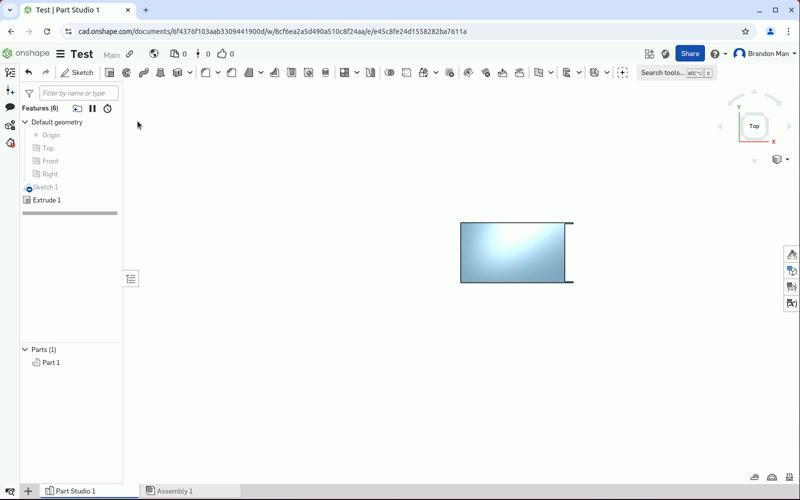
key(shift+h)
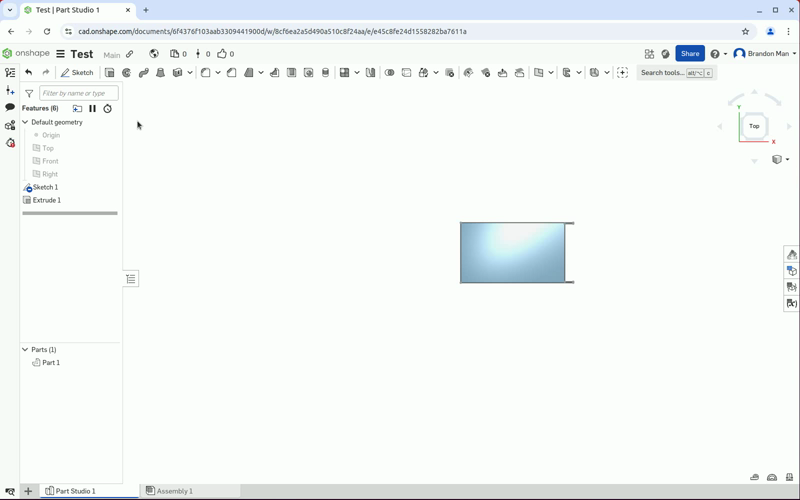
key(shift+h)
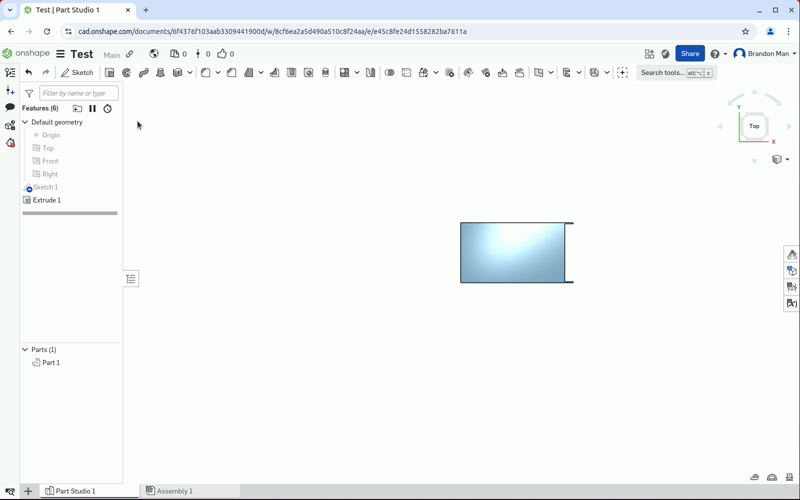
mouse_move(73, 189)
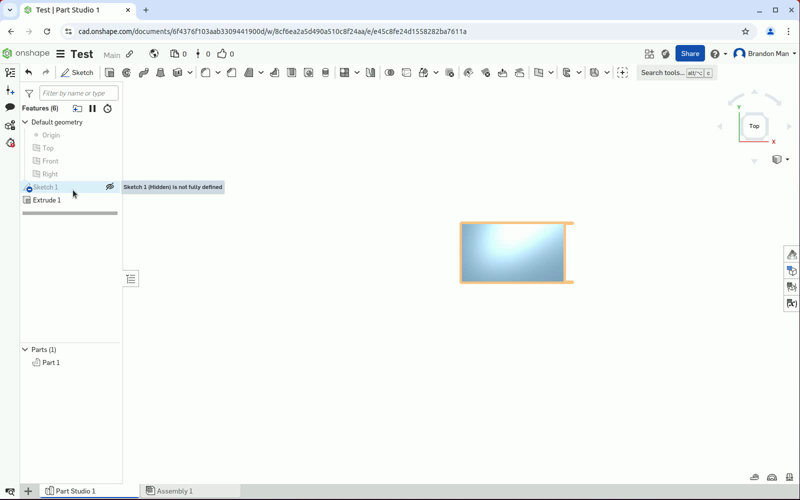
click(73, 189)
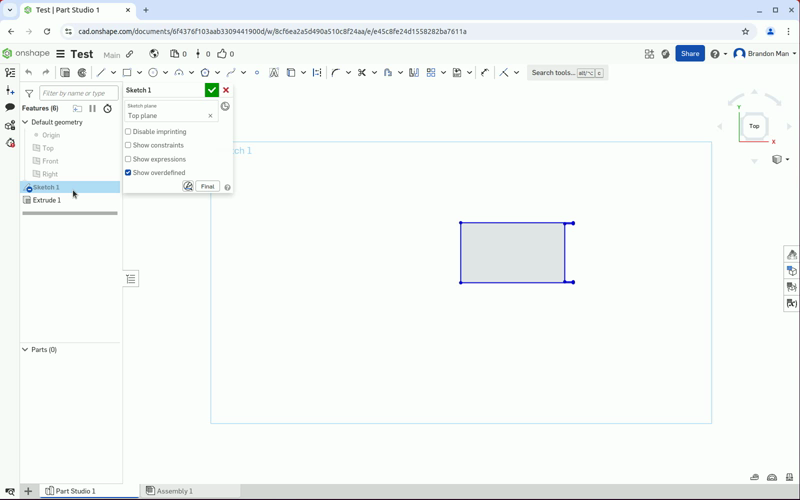
mouse_move(229, 92)
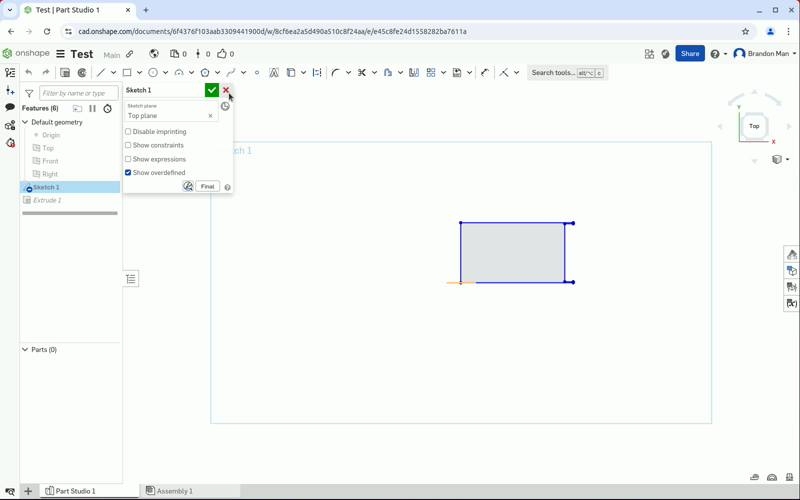
click(229, 92)
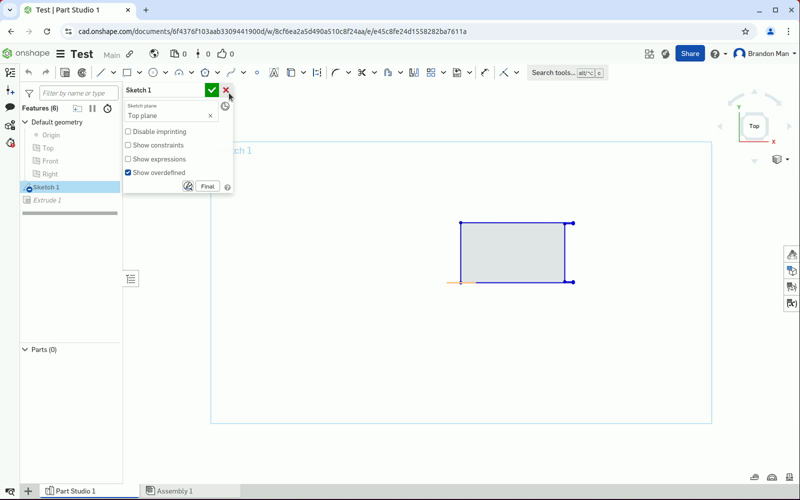
key(shift+s)
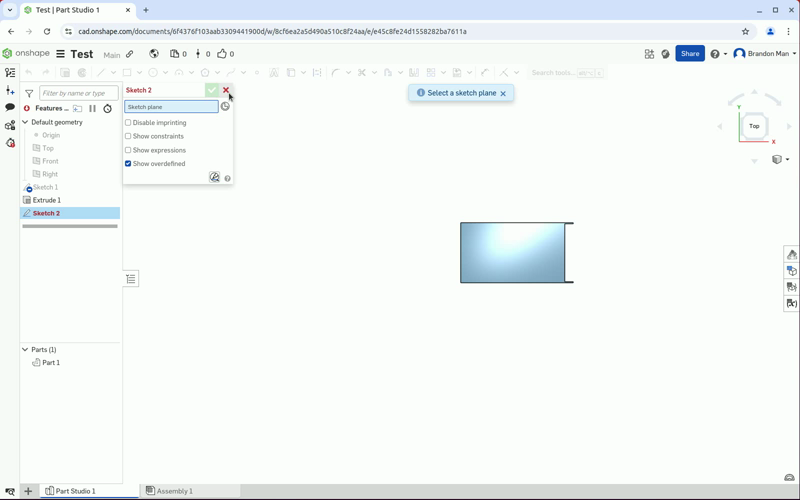
mouse_move(73, 150)
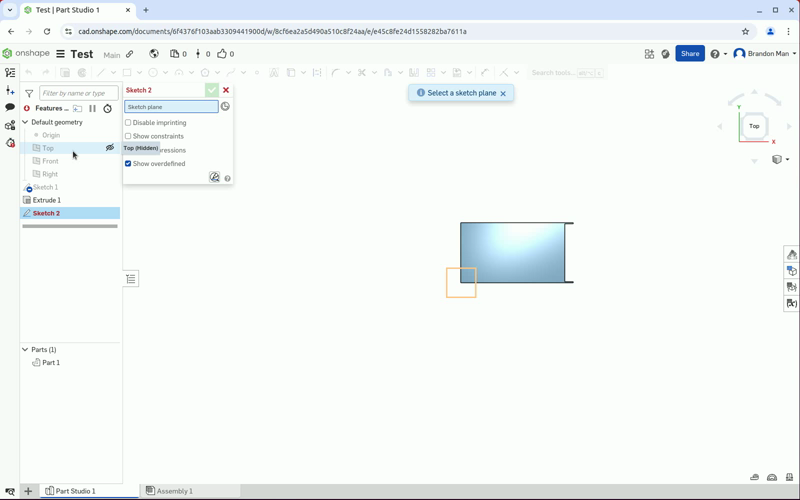
click(73, 150)
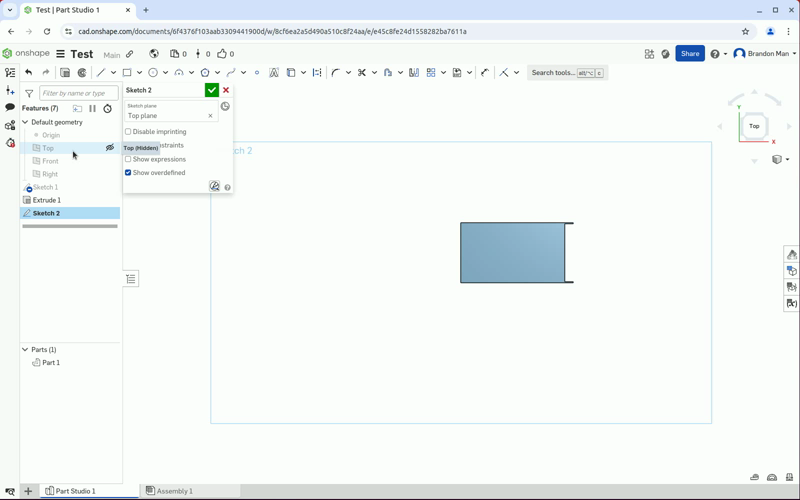
mouse_move(73, 352)
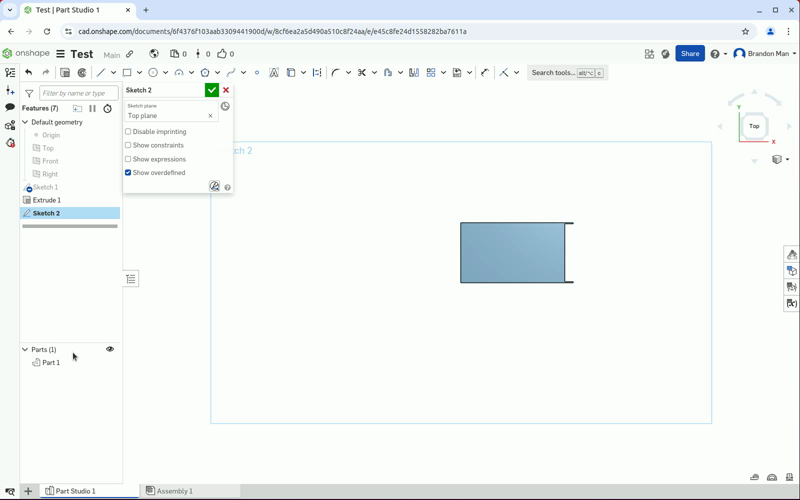
key(y)
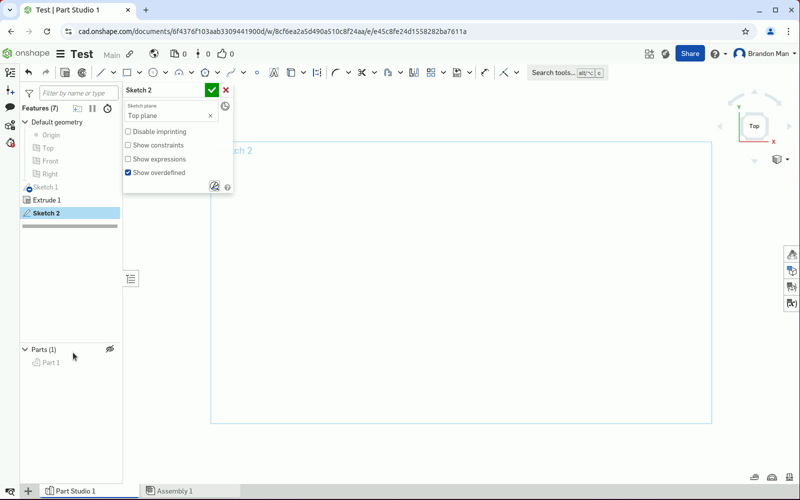
key(l)
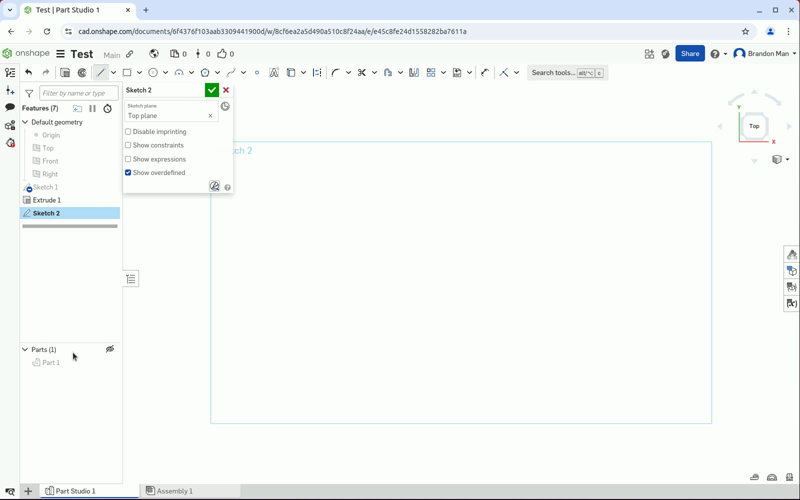
key_down(shift)
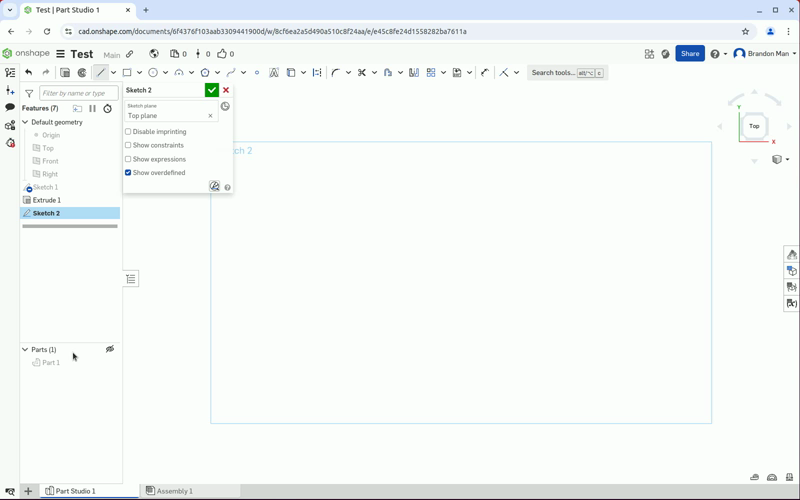
mouse_move(564, 281)
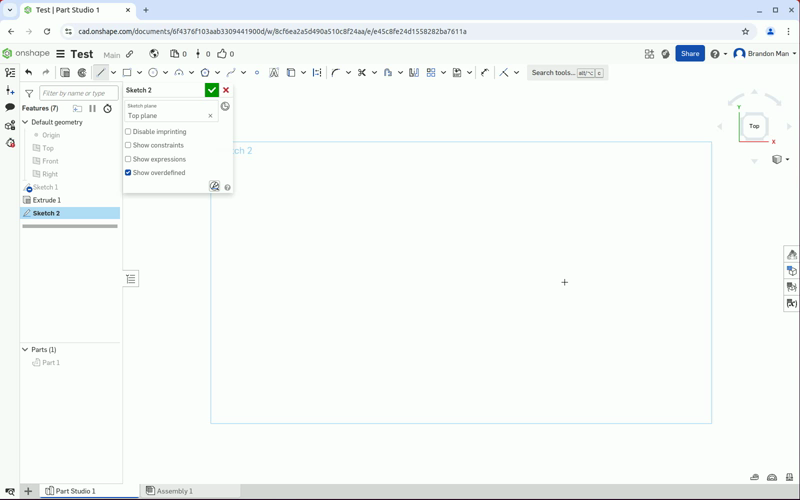
click(564, 281)
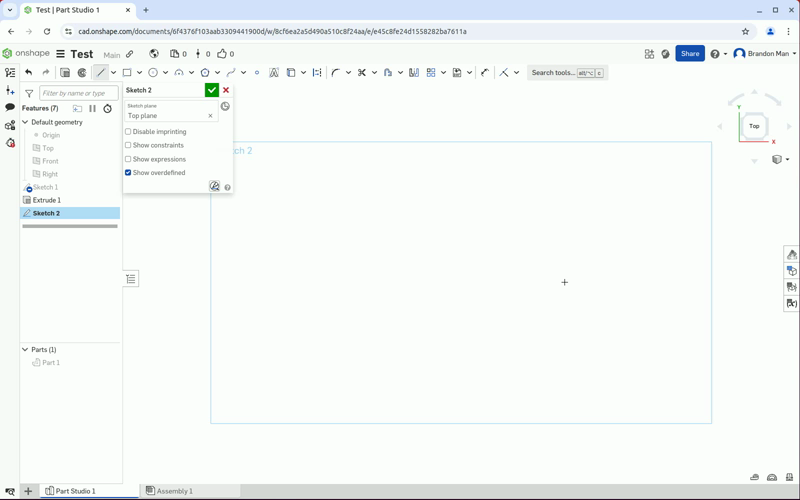
key_up(shift)
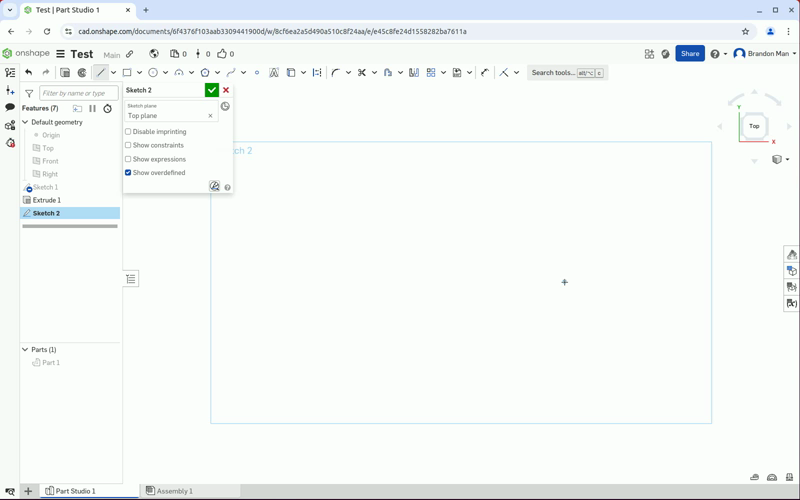
key_down(shift)
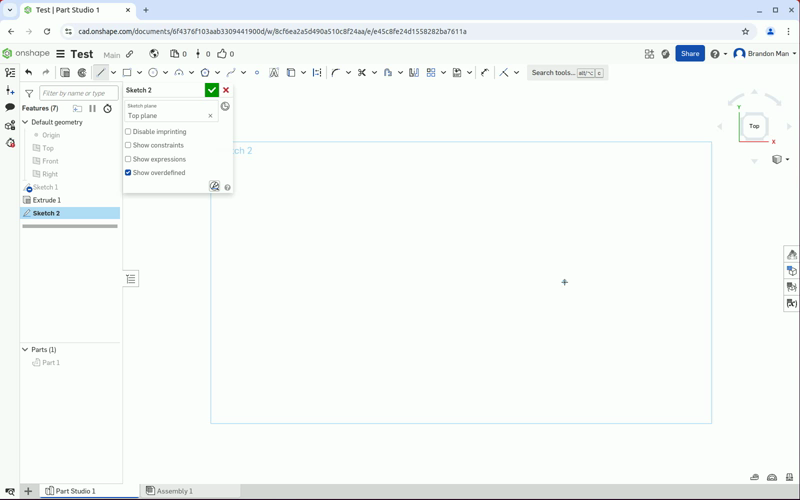
mouse_move(589, 281)
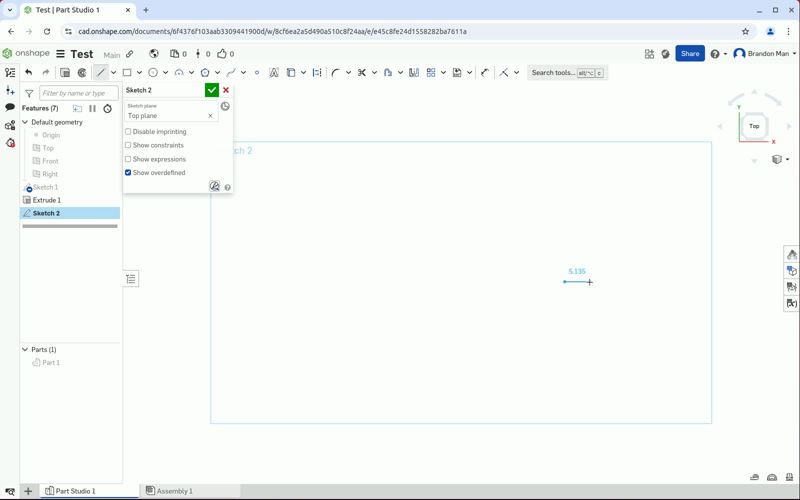
mouse_move(573, 281)
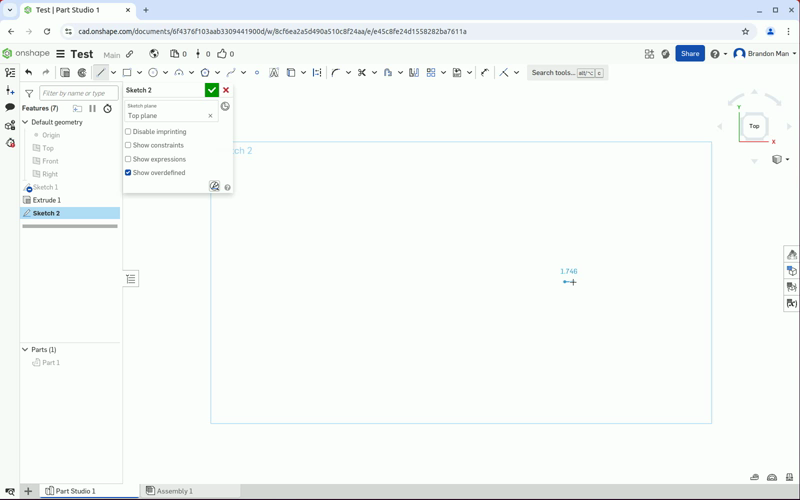
click(573, 281)
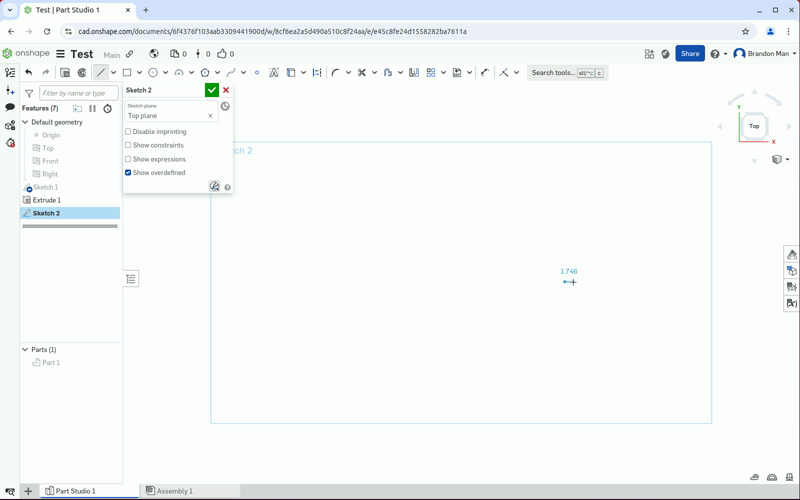
key_up(shift)
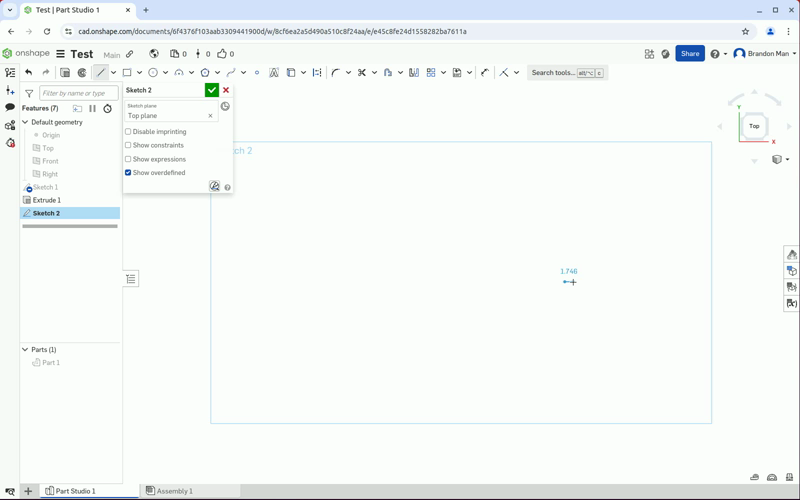
key_down(shift)
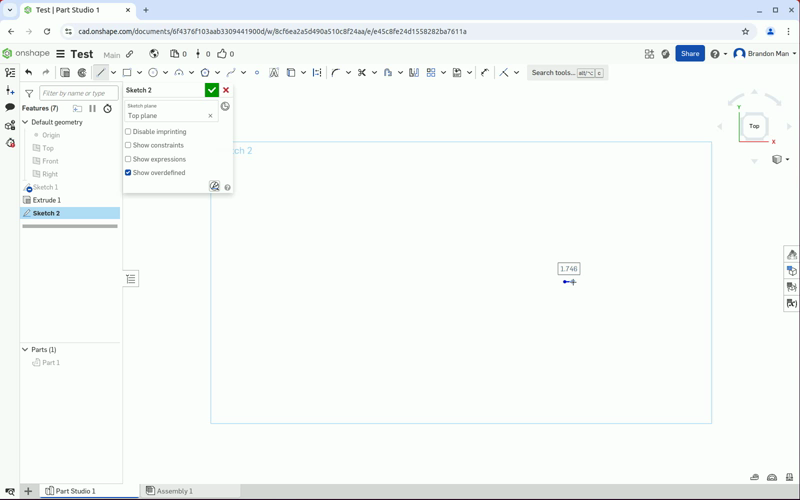
mouse_move(589, 281)
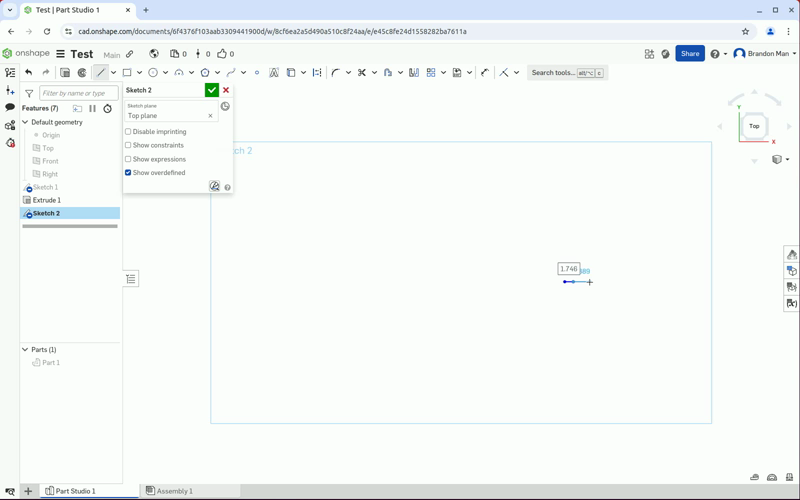
mouse_move(573, 222)
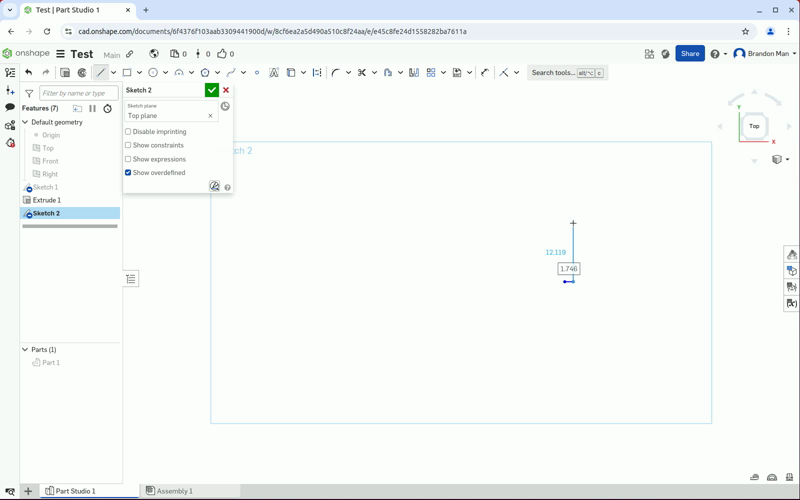
click(573, 222)
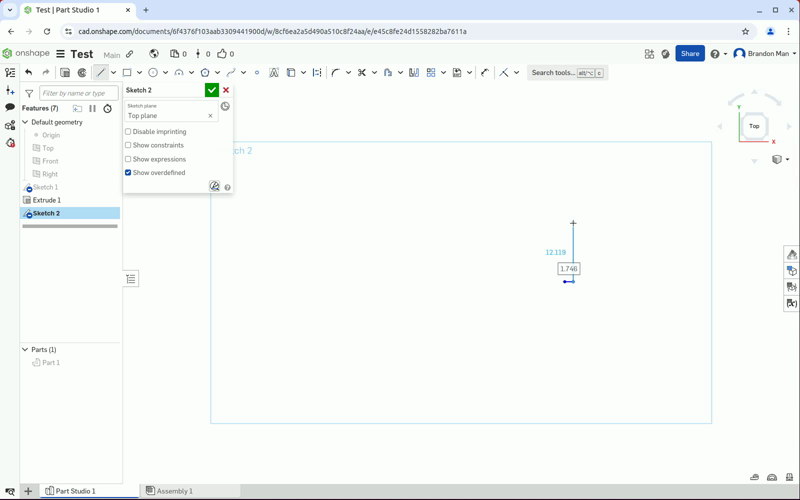
key_up(shift)
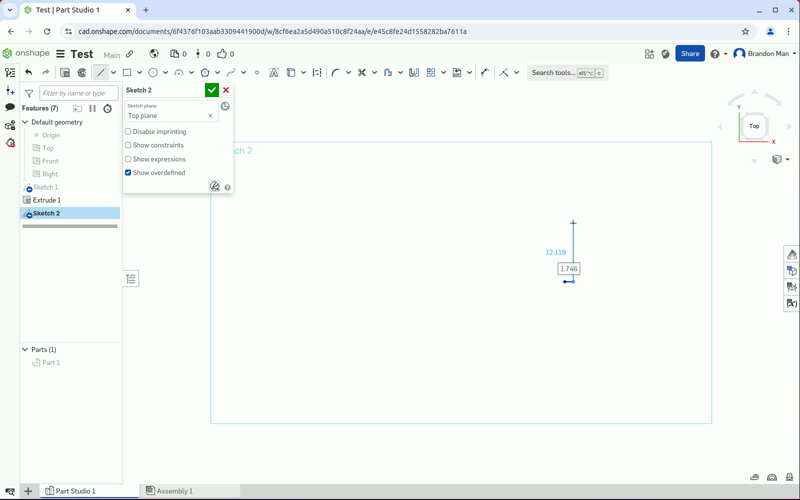
key_down(shift)
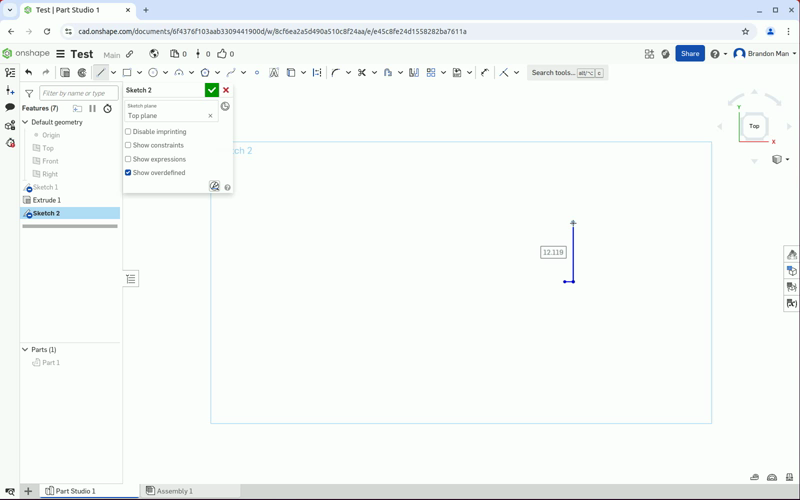
mouse_move(589, 222)
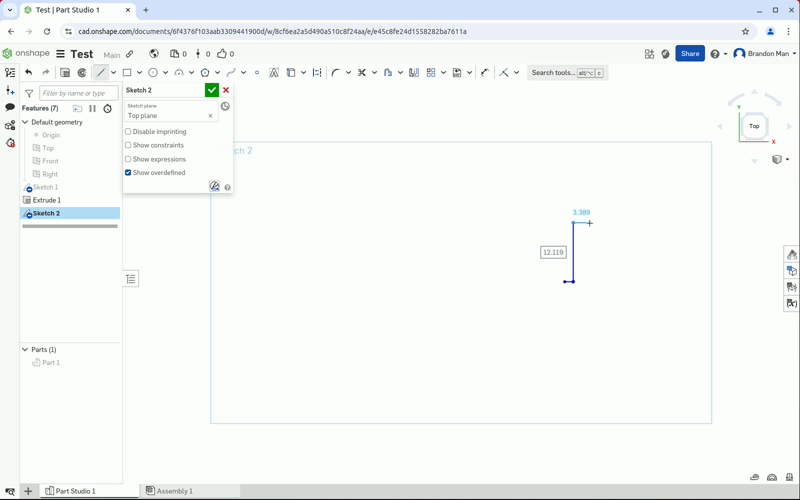
mouse_move(564, 222)
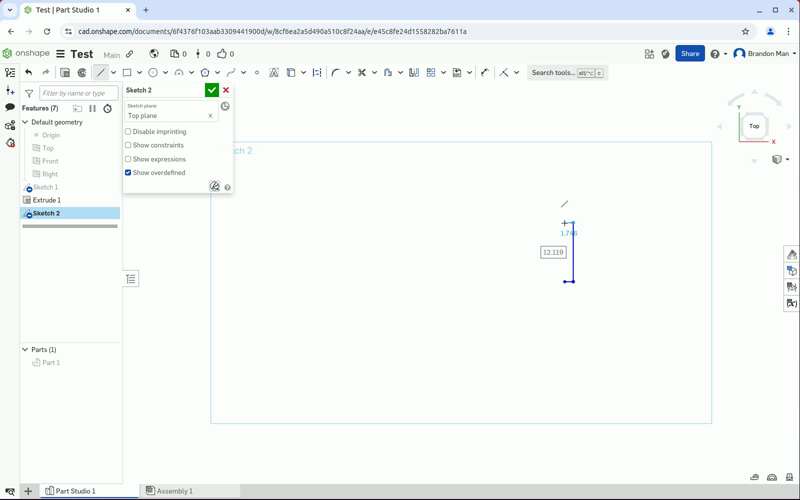
click(564, 222)
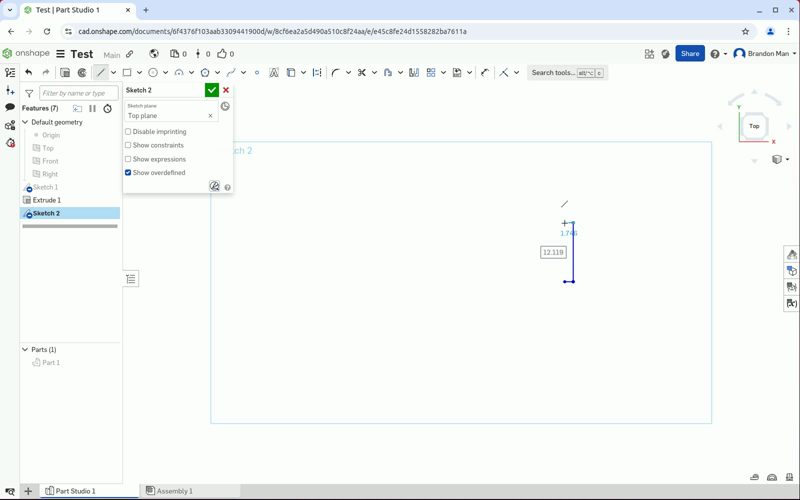
key_up(shift)
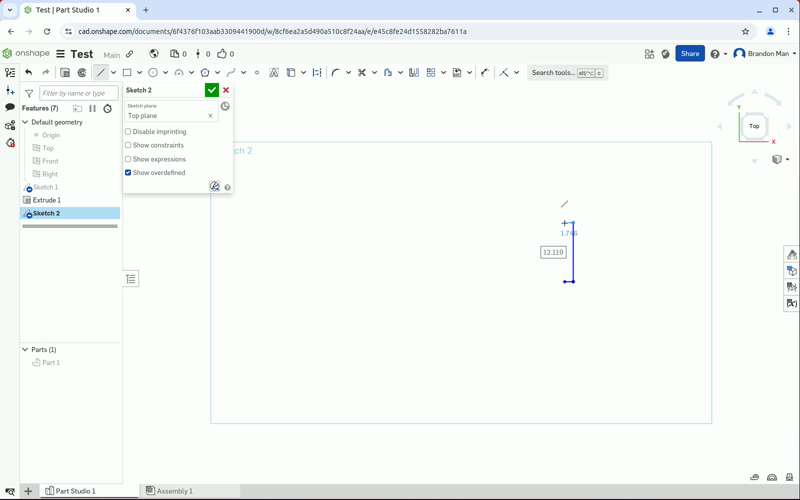
mouse_move(589, 222)
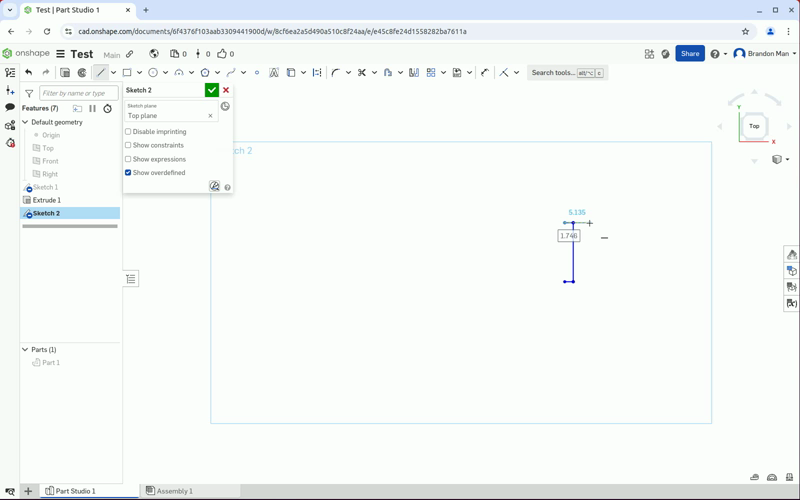
key_down(shift)
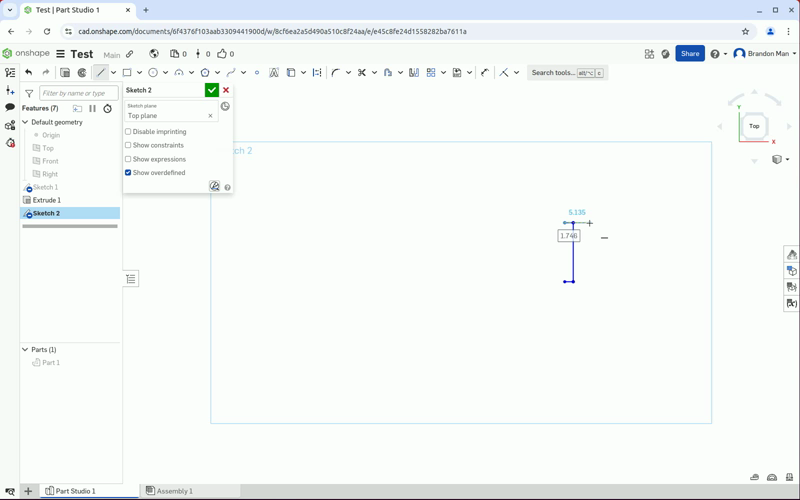
mouse_move(564, 281)
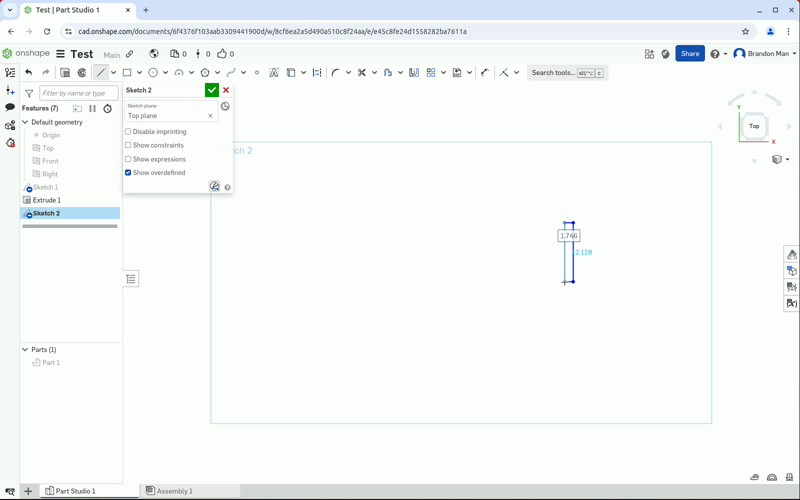
key_up(shift)
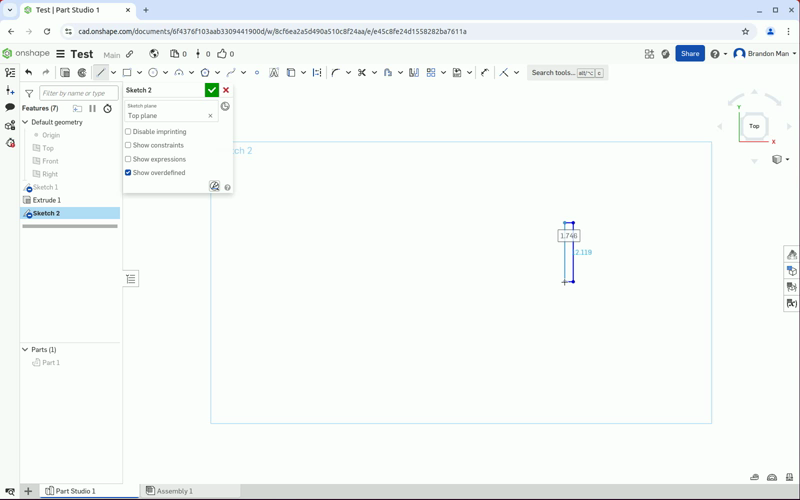
click(564, 281)
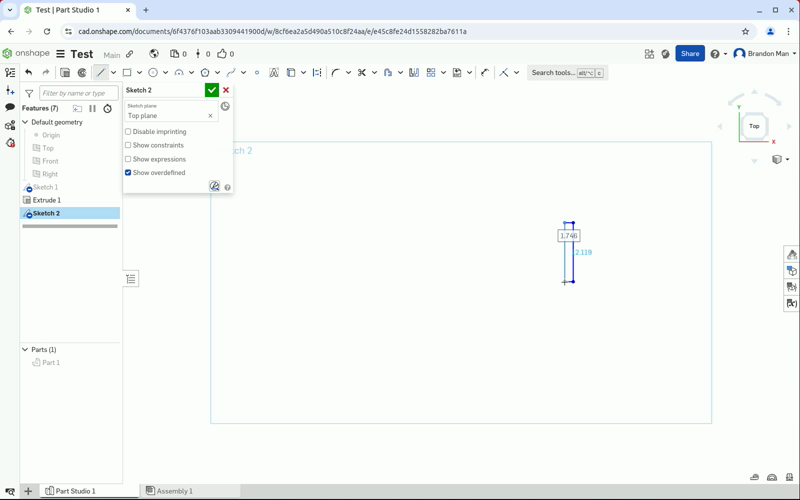
key(esc)
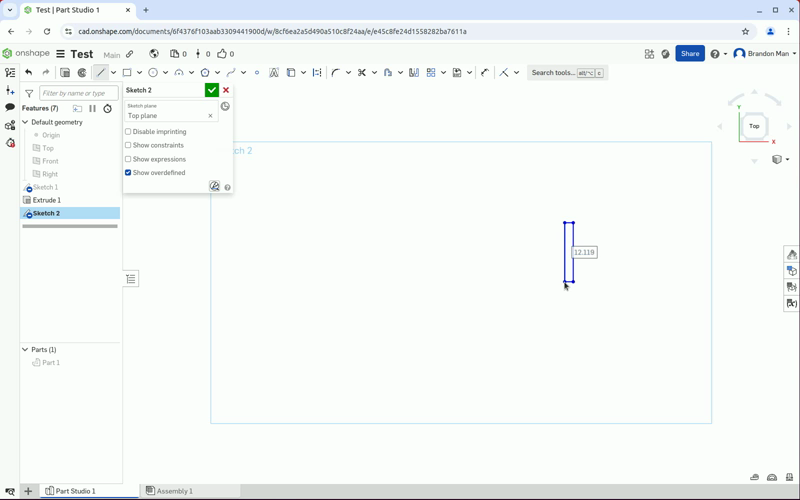
mouse_move(567, 224)
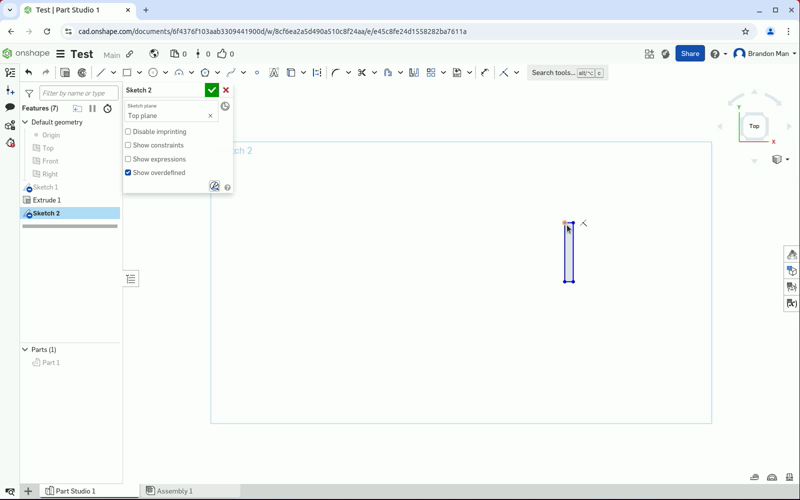
scroll(6)
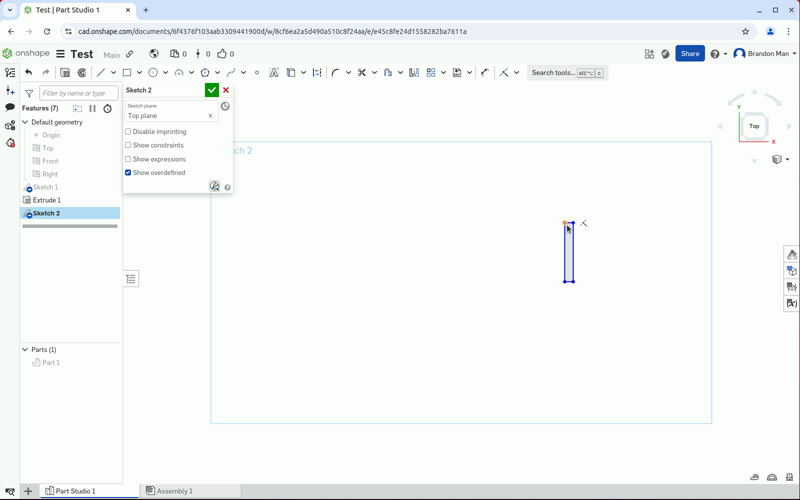
scroll(6)
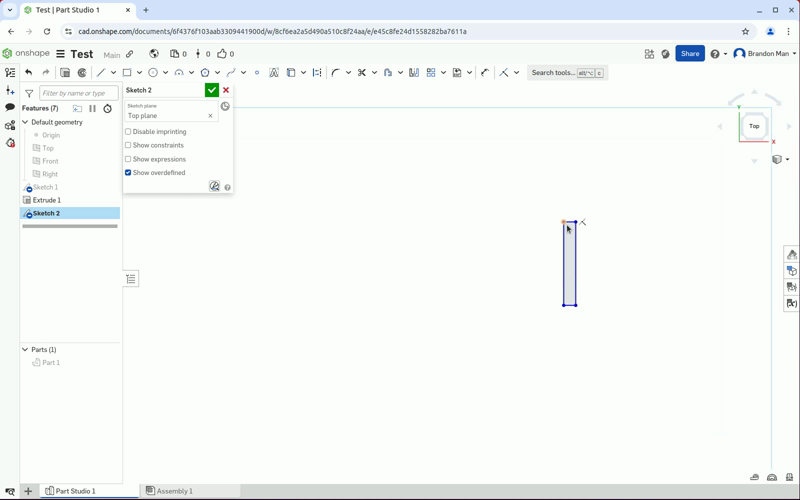
scroll(6)
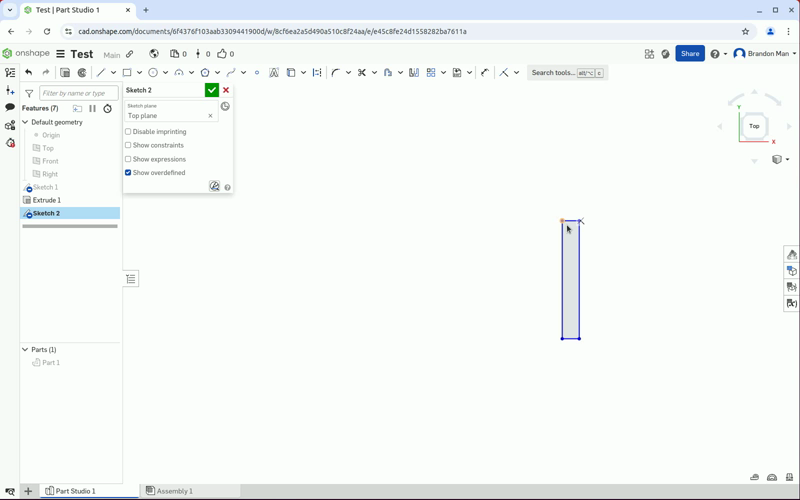
scroll(6)
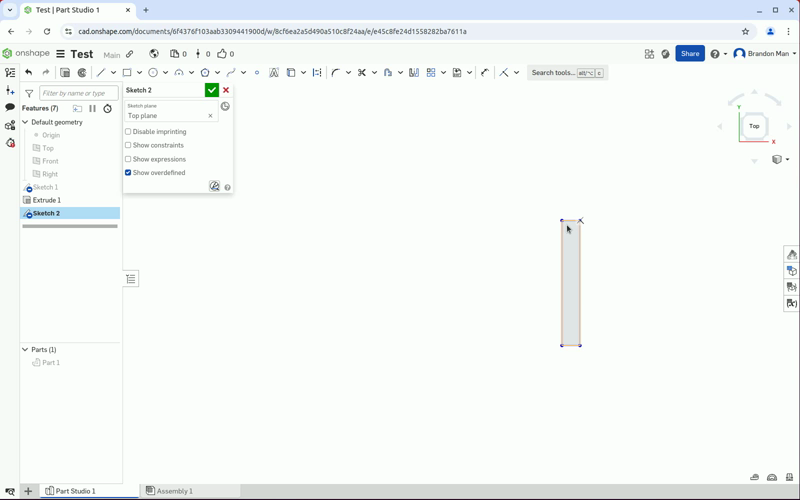
scroll(6)
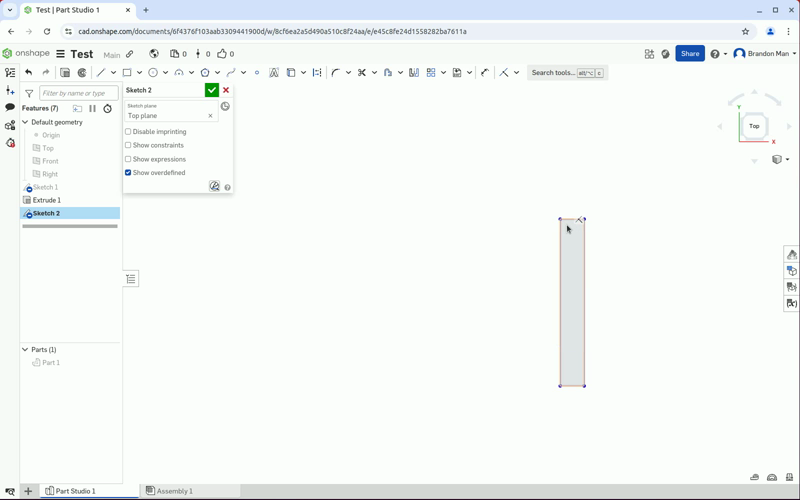
scroll(6)
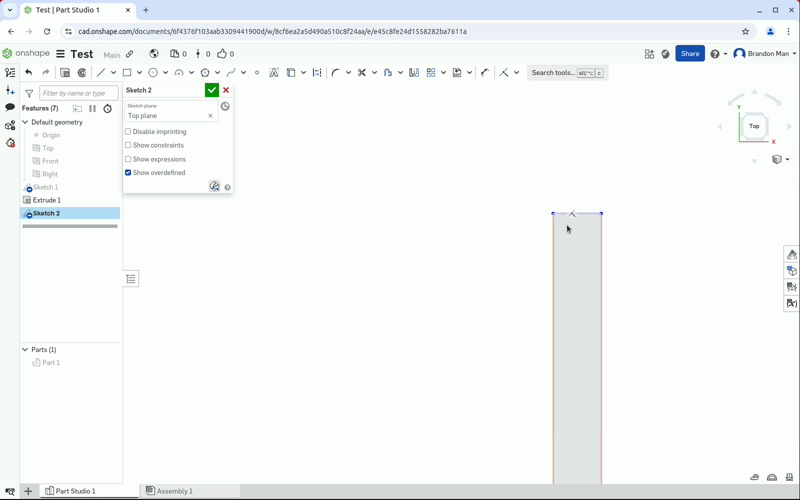
scroll(6)
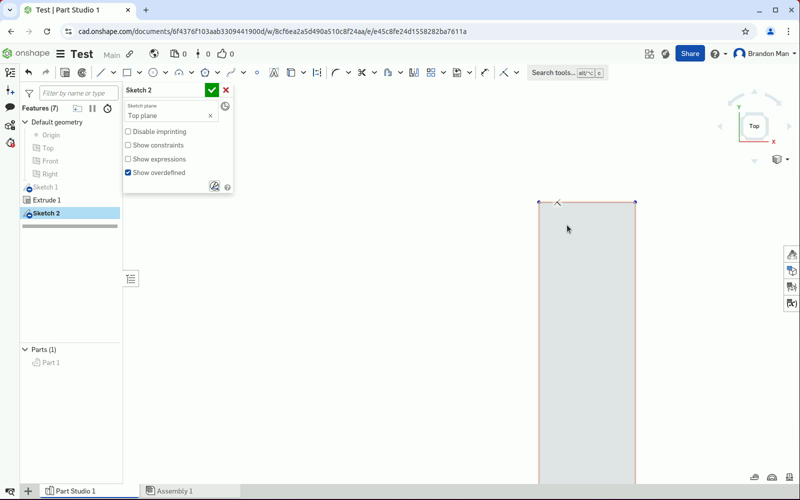
click(567, 224)
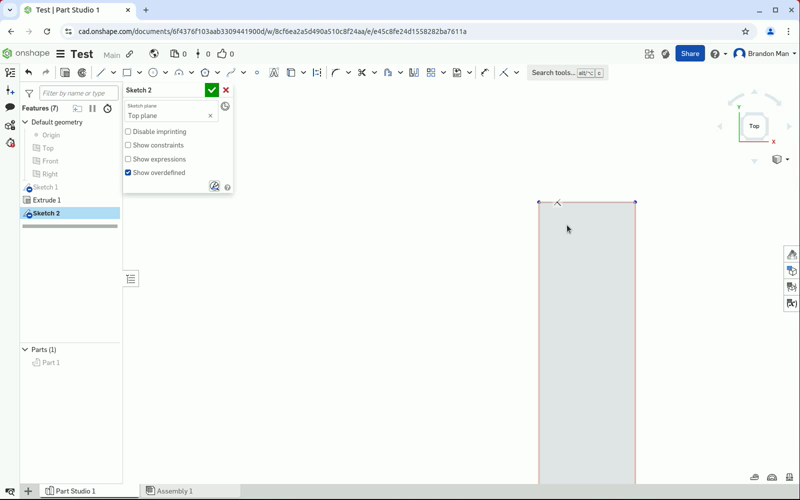
scroll(-6)
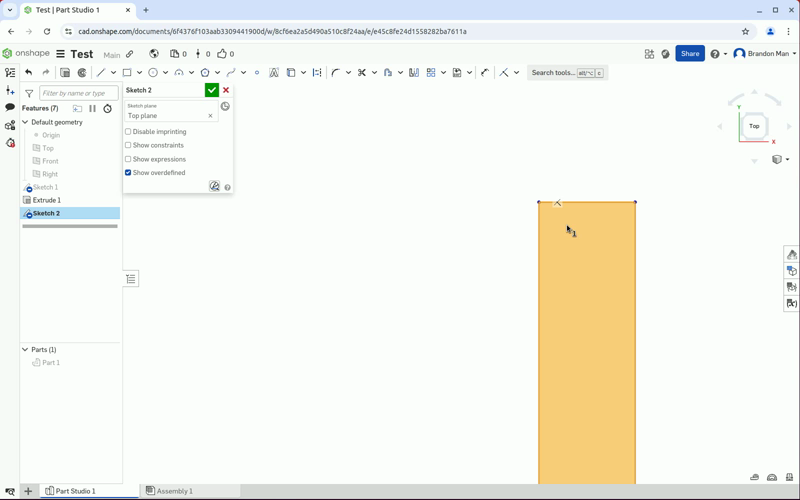
scroll(-6)
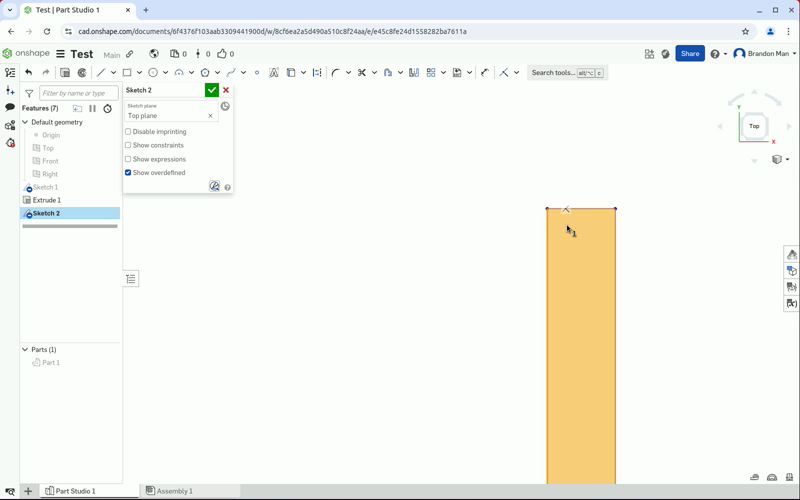
scroll(-6)
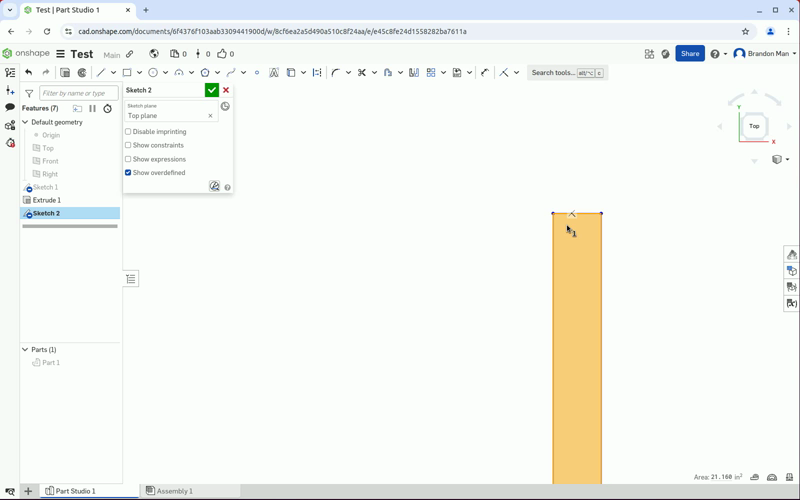
scroll(-6)
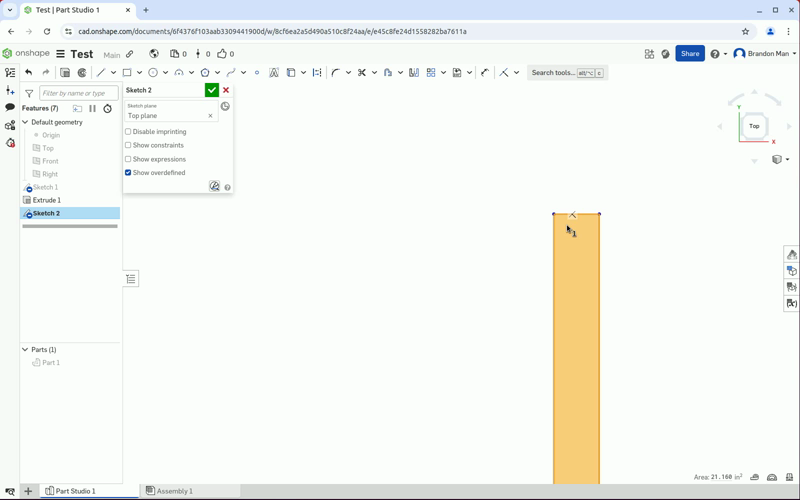
scroll(-6)
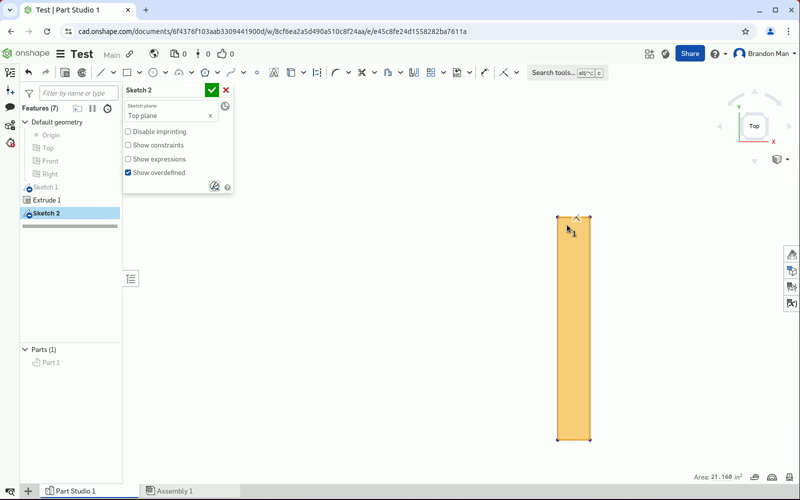
scroll(-6)
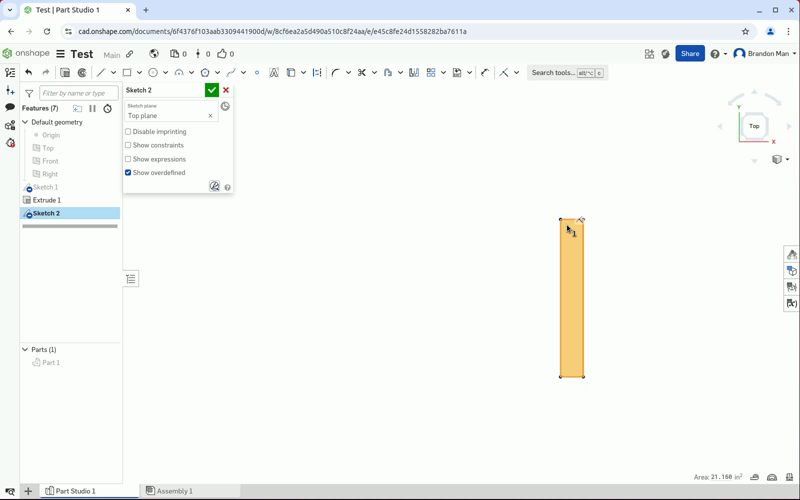
scroll(-6)
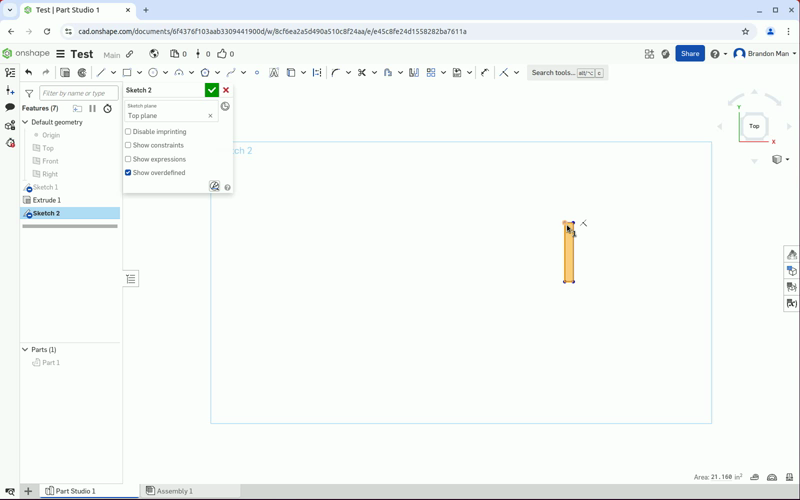
mouse_move(73, 352)
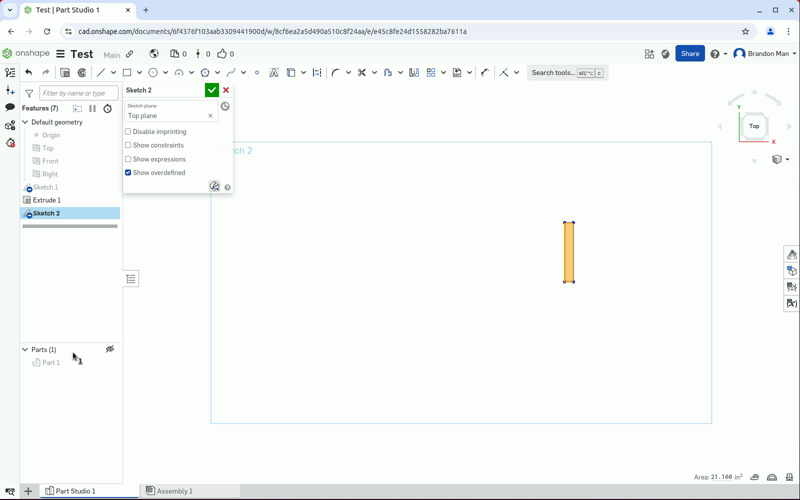
key(shift+y)
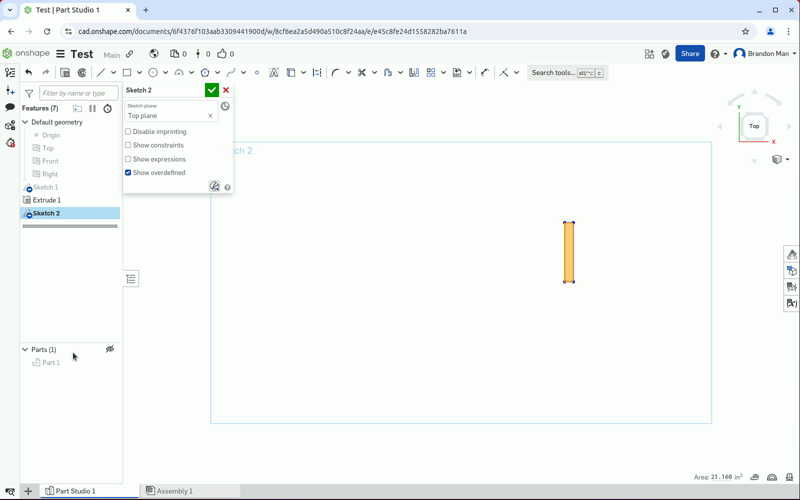
key(shift+e)
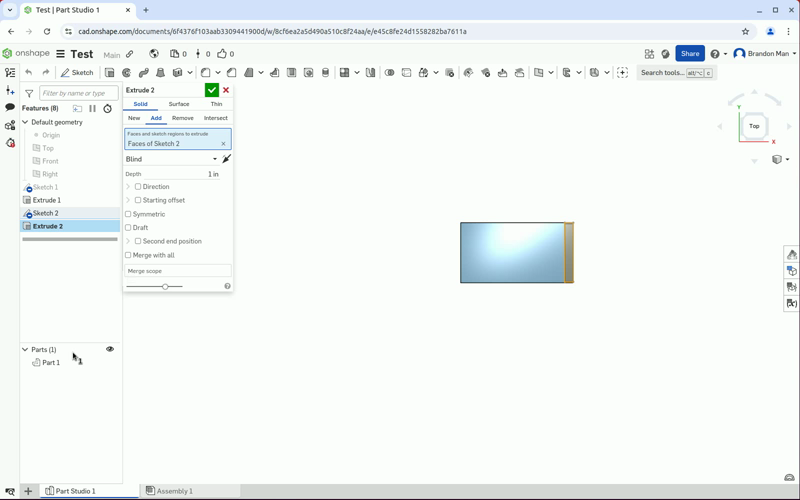
mouse_move(143, 106)
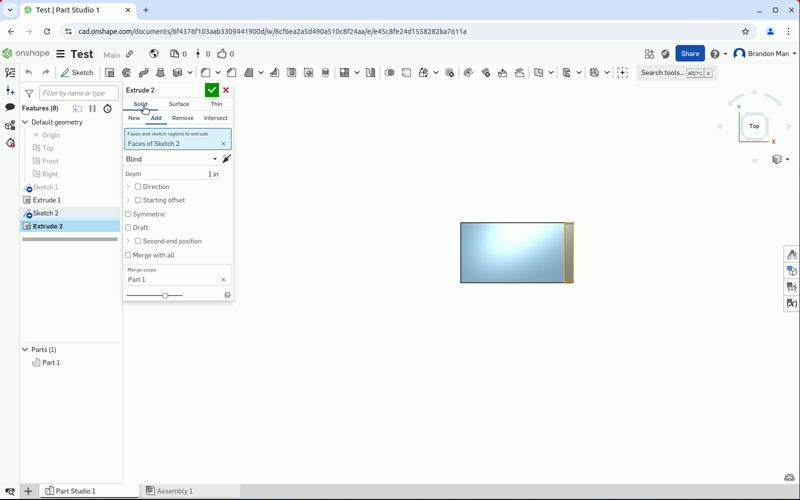
click(143, 106)
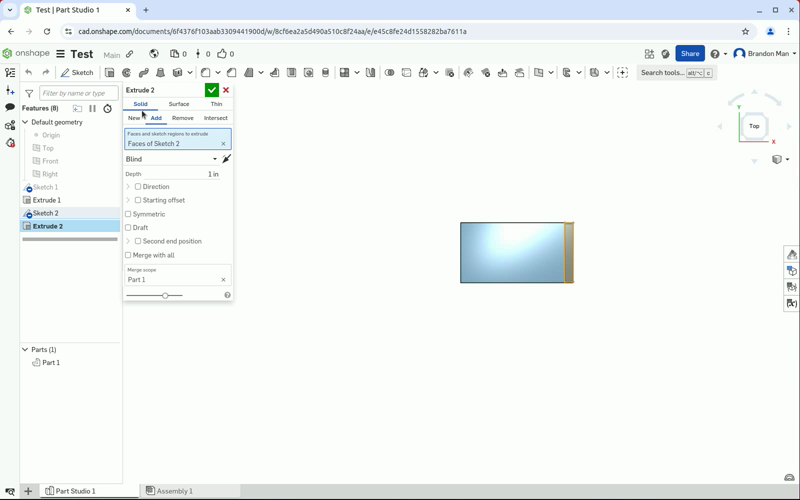
mouse_move(137, 120)
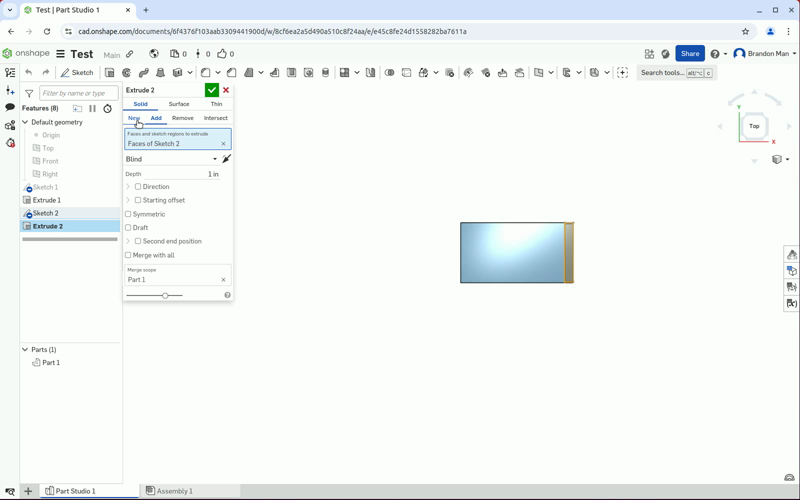
click(137, 120)
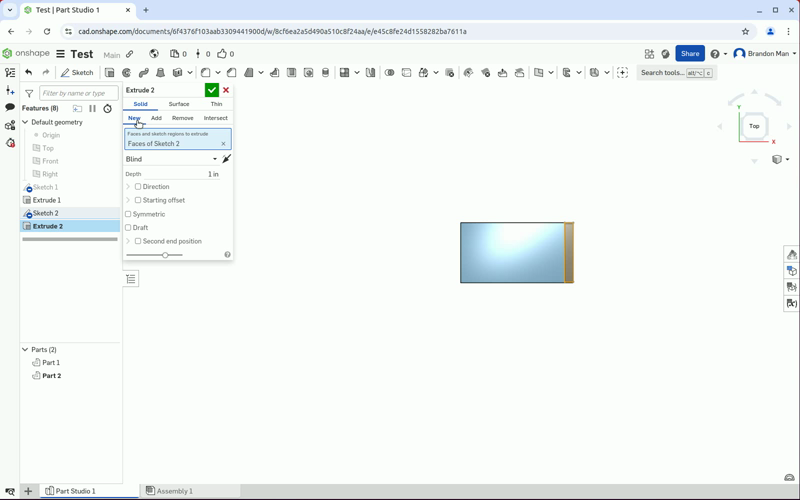
key(tab, 4)
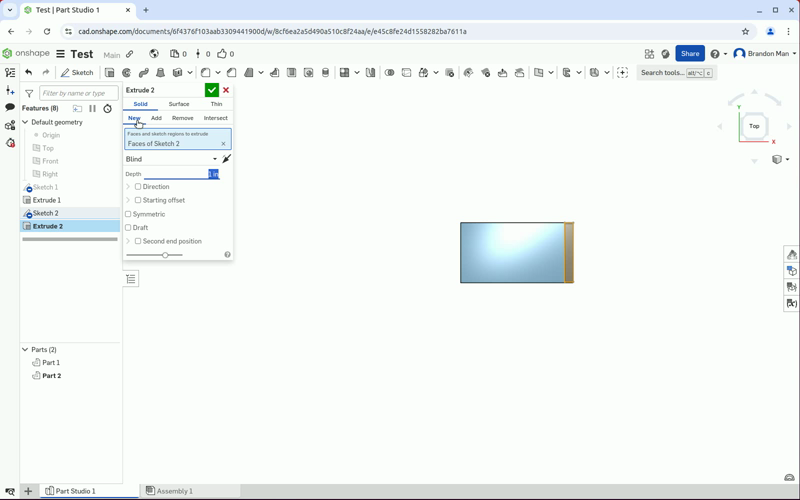
text(2.407)
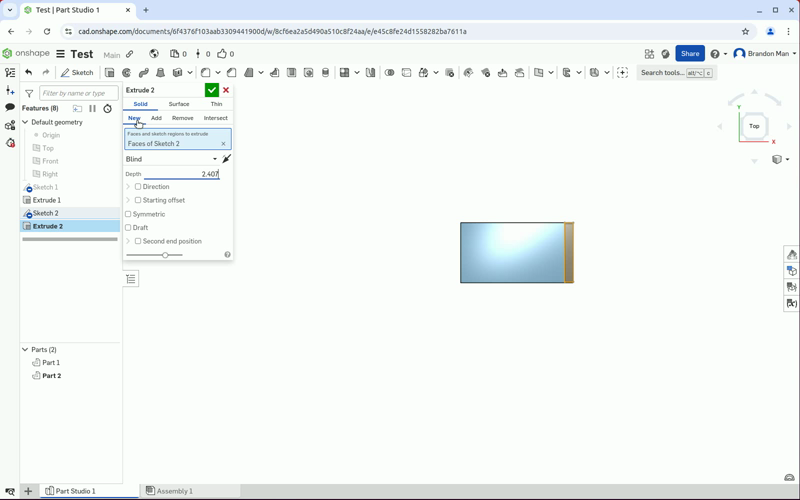
key(enter)
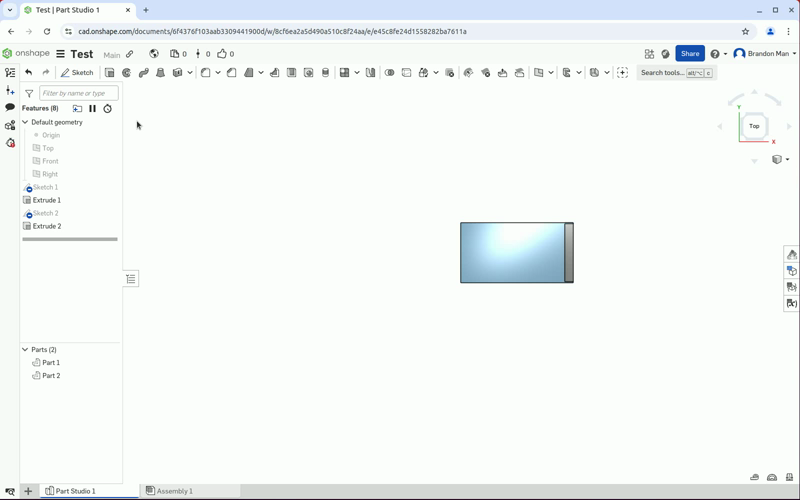
key(shift+h)
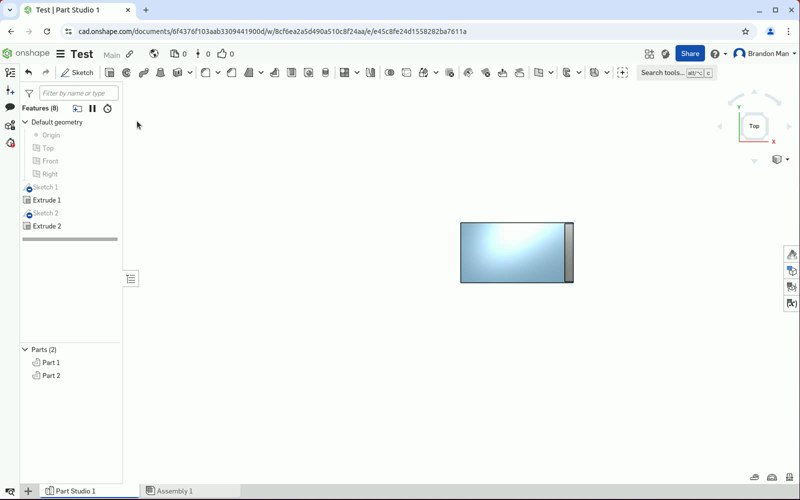
key(shift+h)
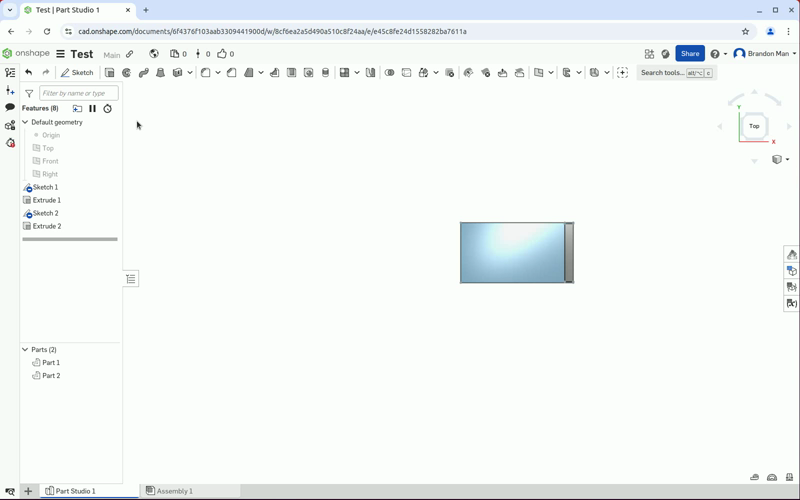
key(shift+7)
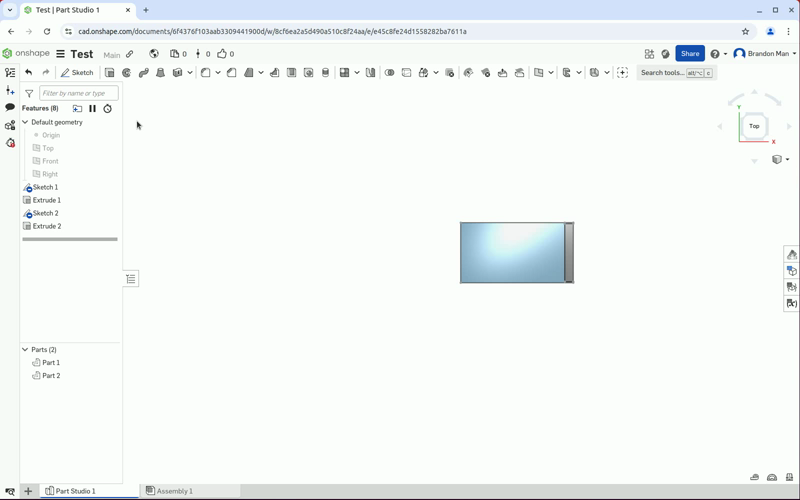
key(up, 3)
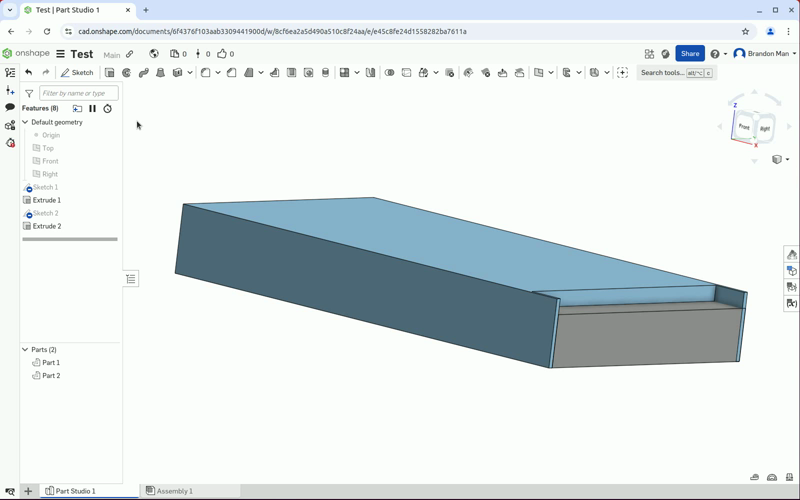
key(left, 3)
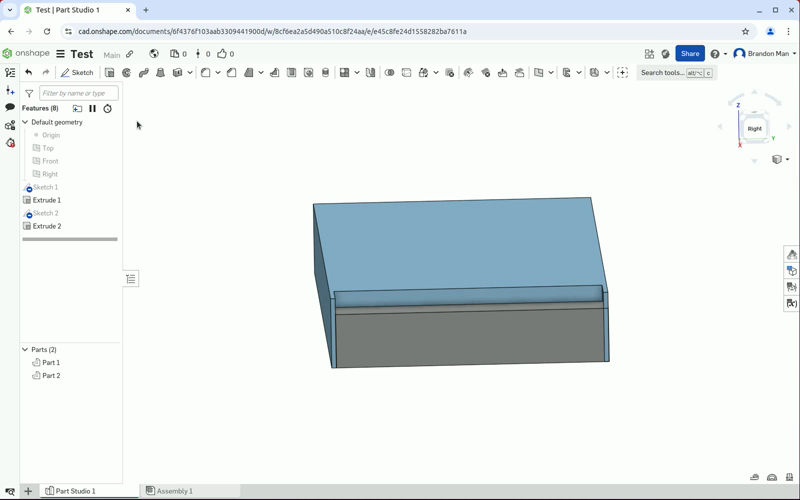
key(right, 3)
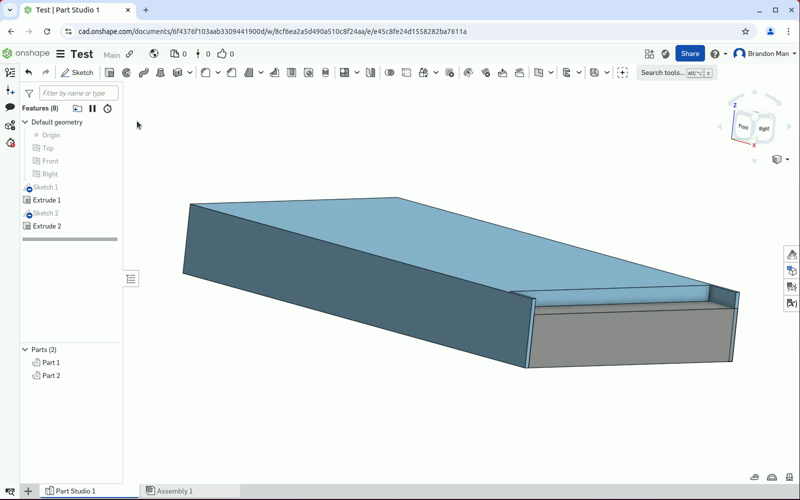
key(down, 3)
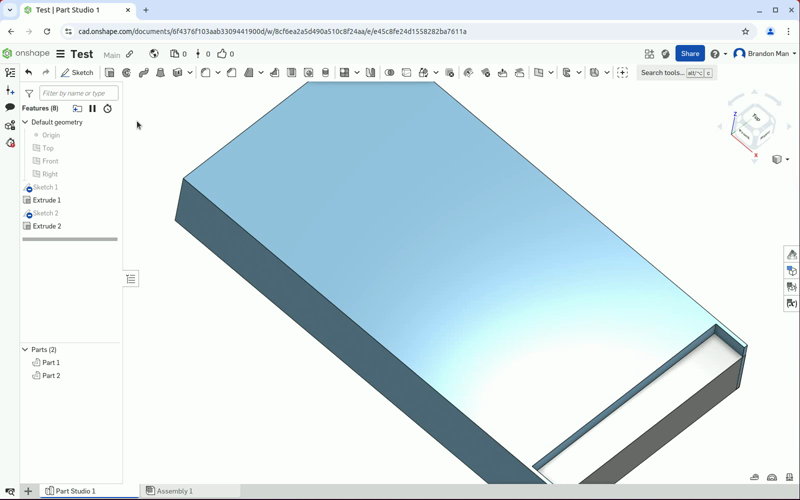
mouse_move(73, 189)
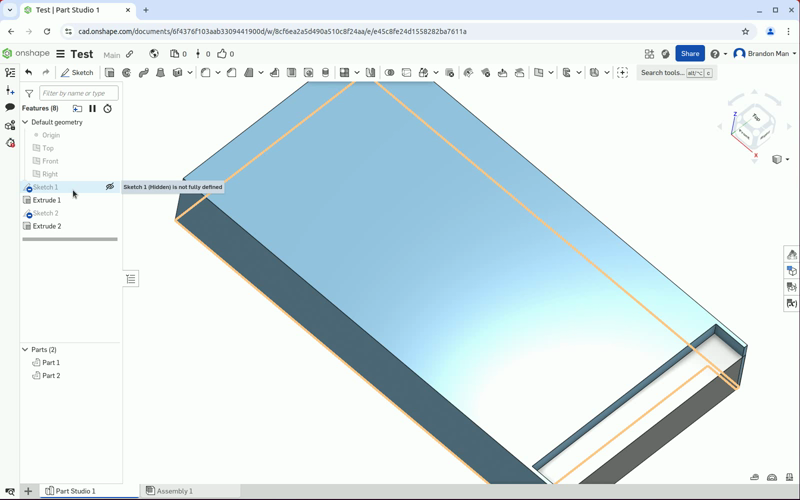
click(73, 189)